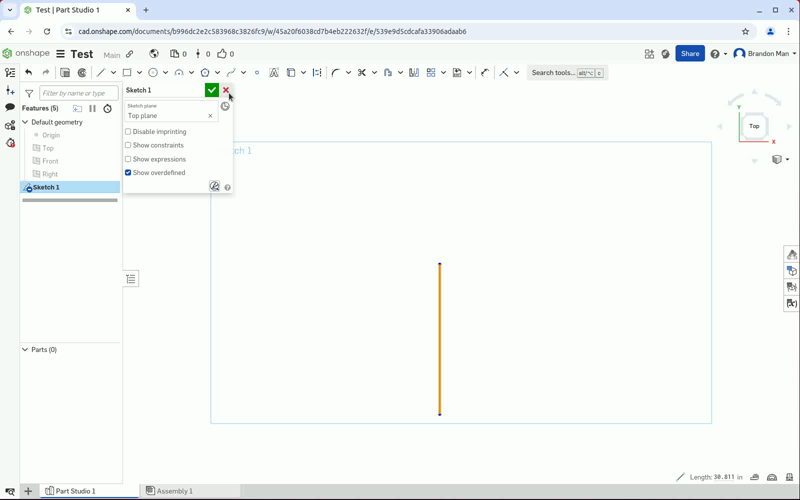
key(shift+h)
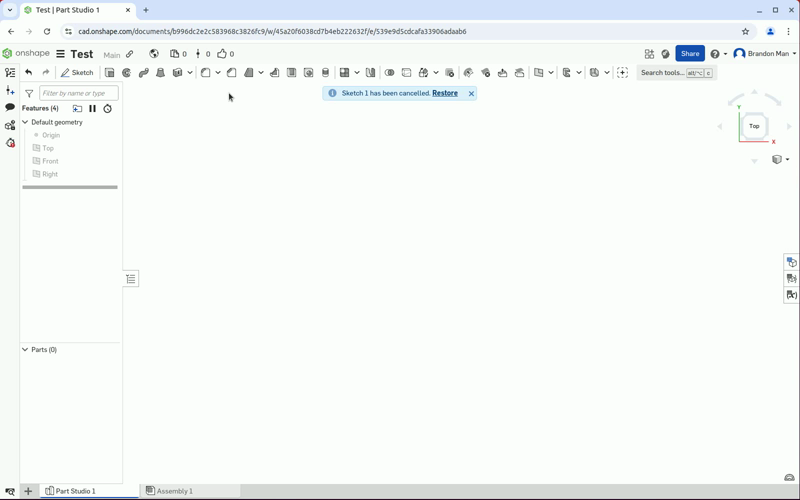
mouse_move(73, 352)
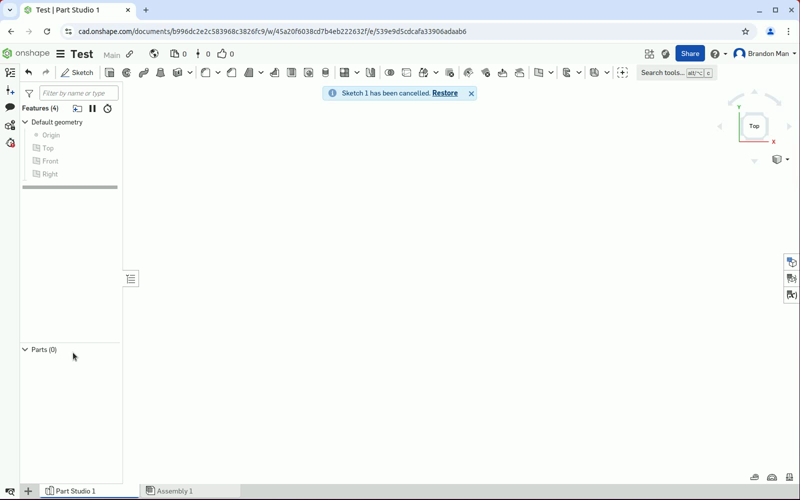
key(y)
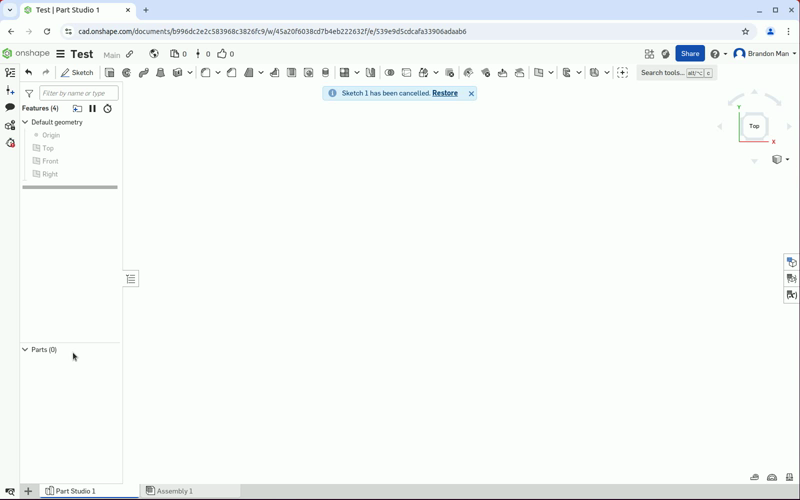
key(shift+p)
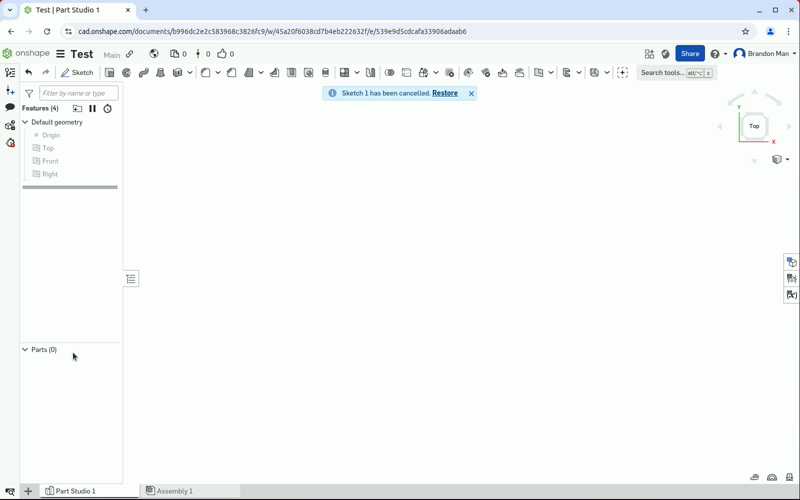
key(space)
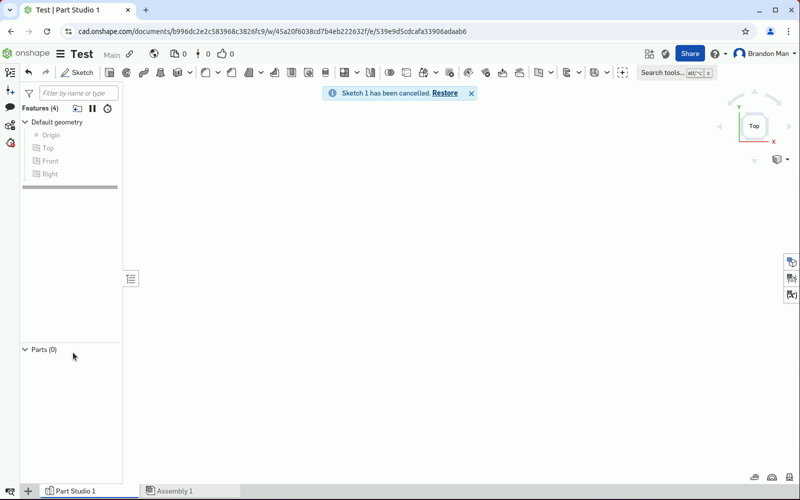
key_down(shift)
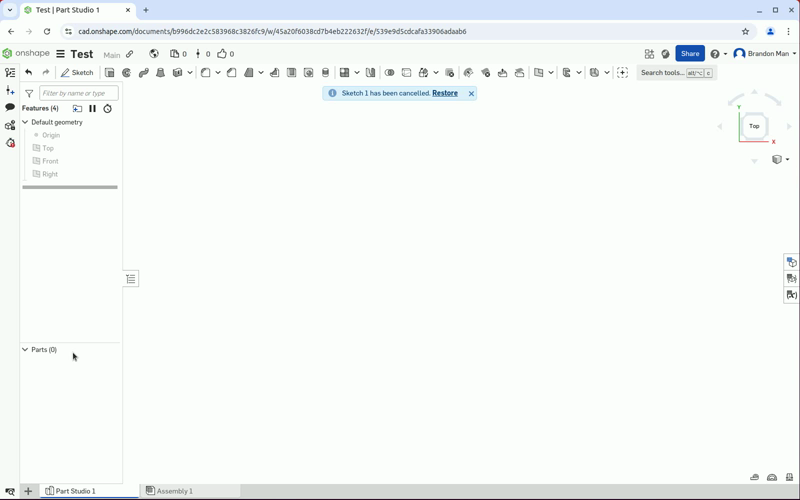
key(up)
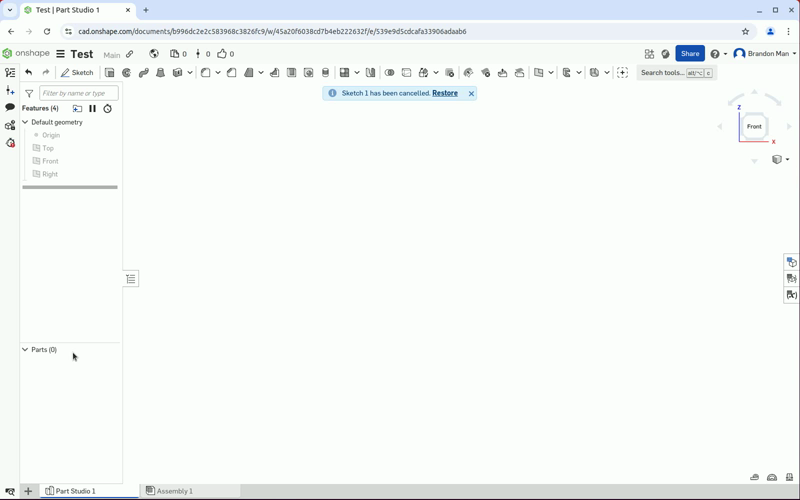
key_up(shift)
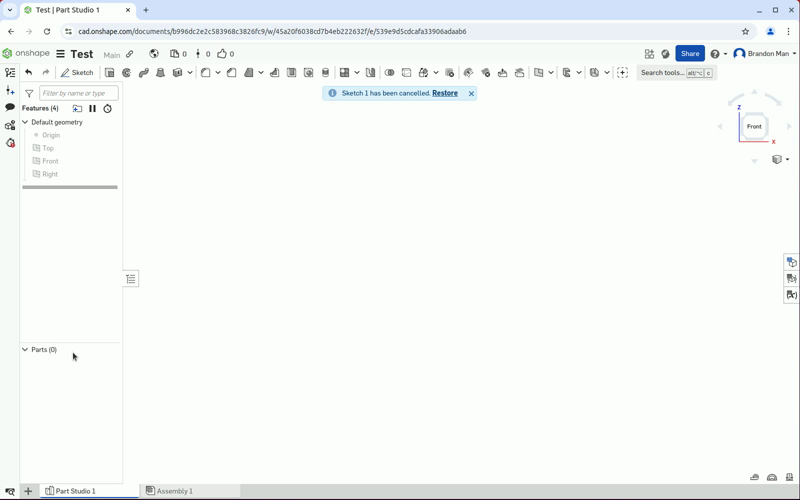
mouse_move(73, 352)
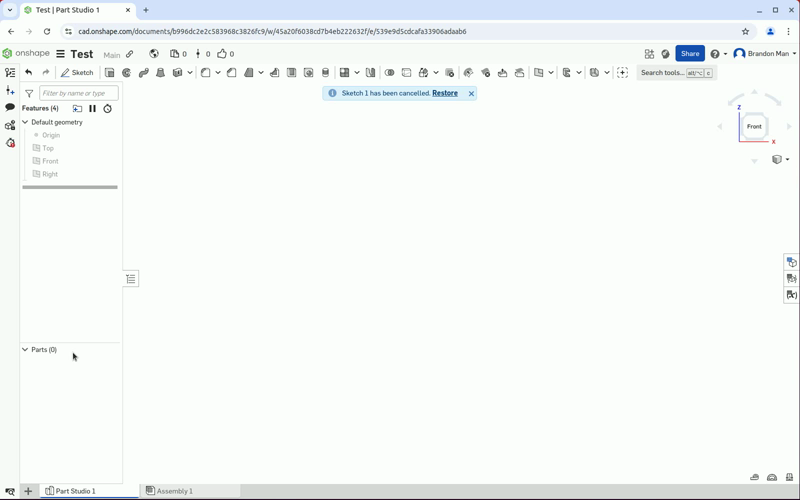
key(shift+y)
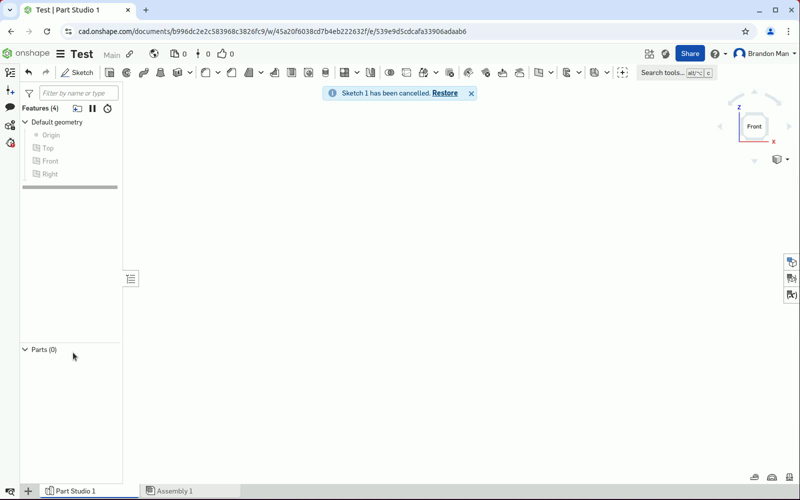
key(shift+s)
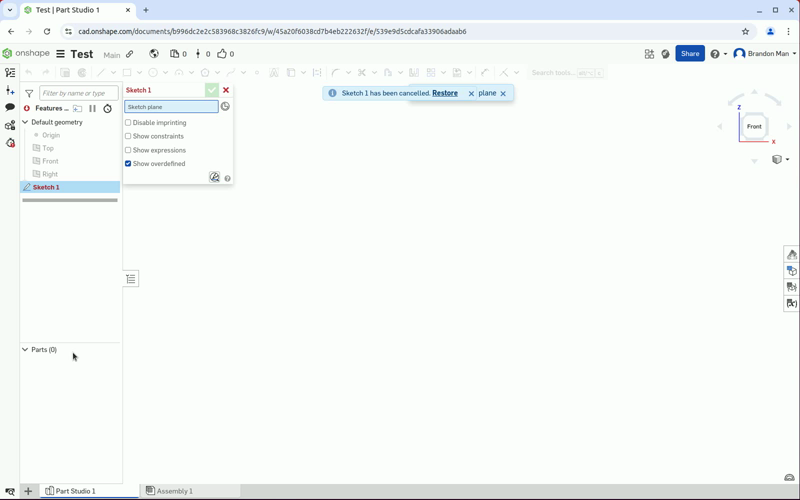
mouse_move(73, 163)
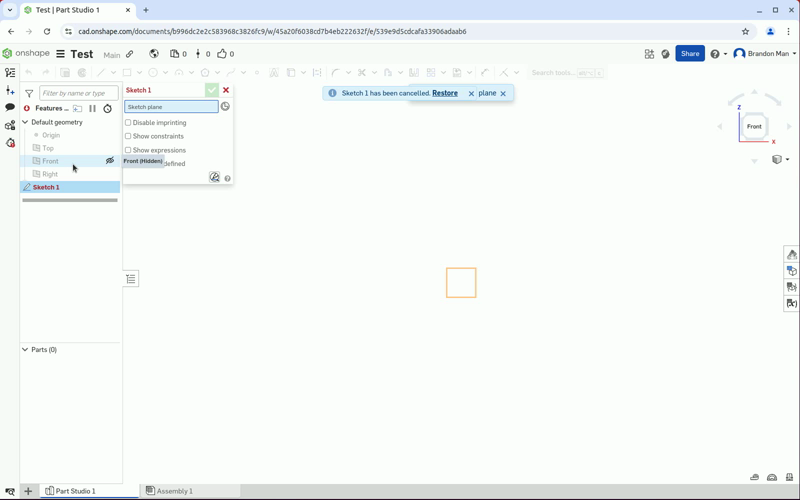
click(73, 163)
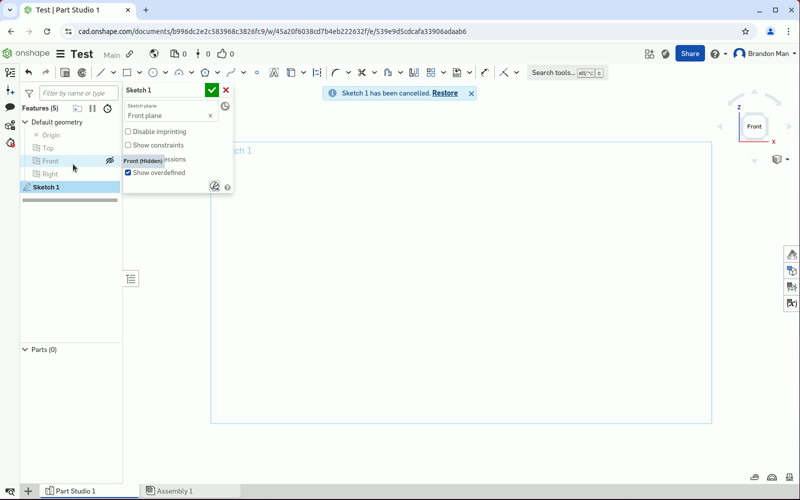
mouse_move(73, 352)
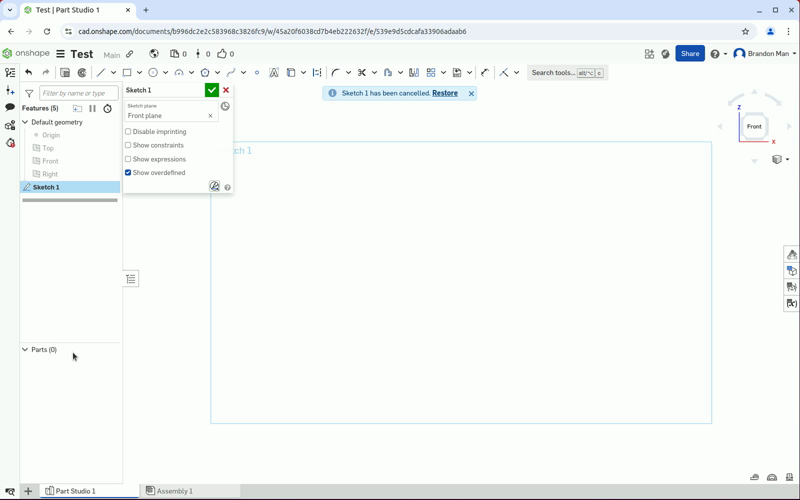
key(y)
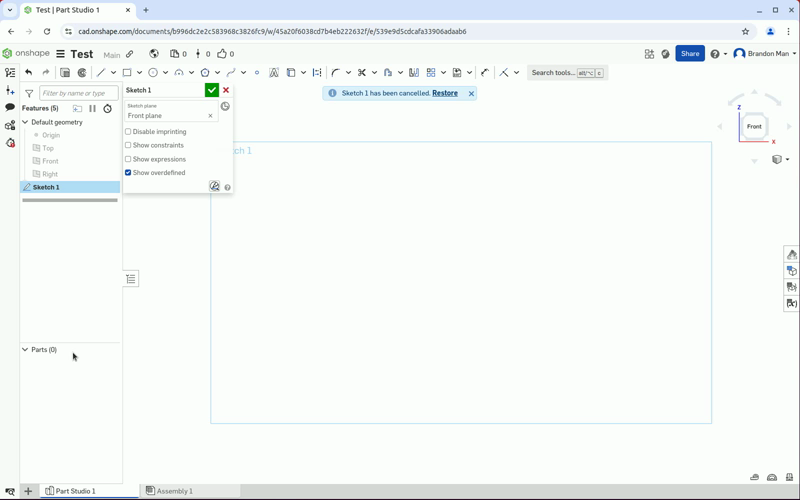
key(c)
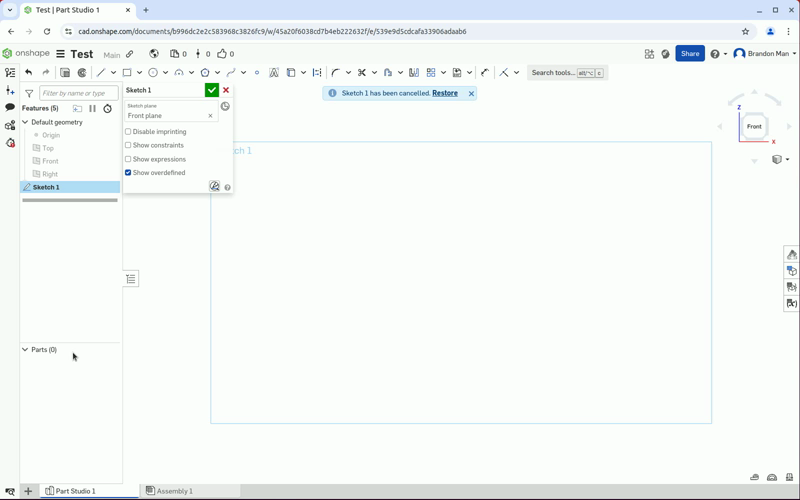
key_down(shift)
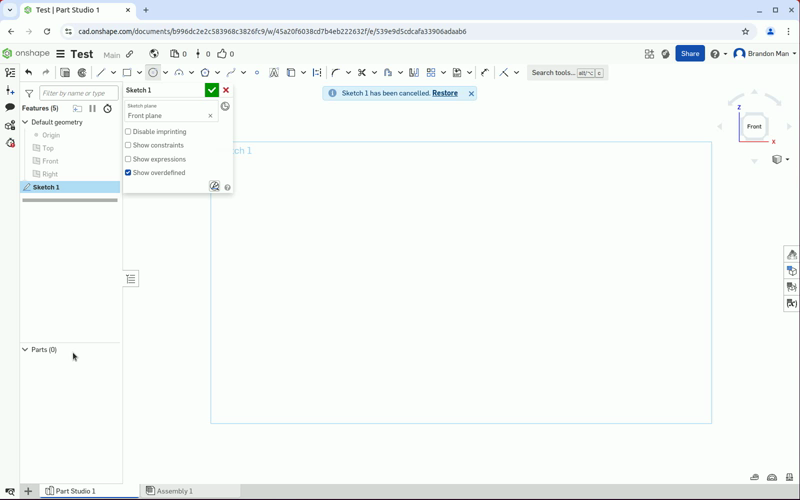
mouse_move(366, 212)
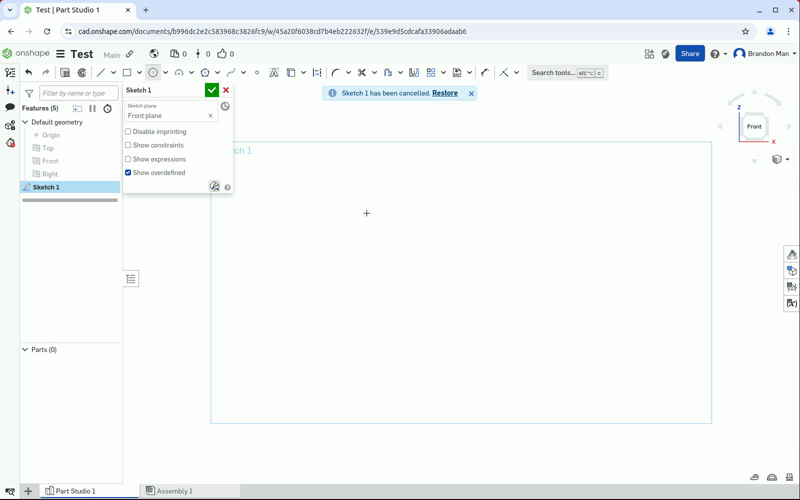
click(366, 212)
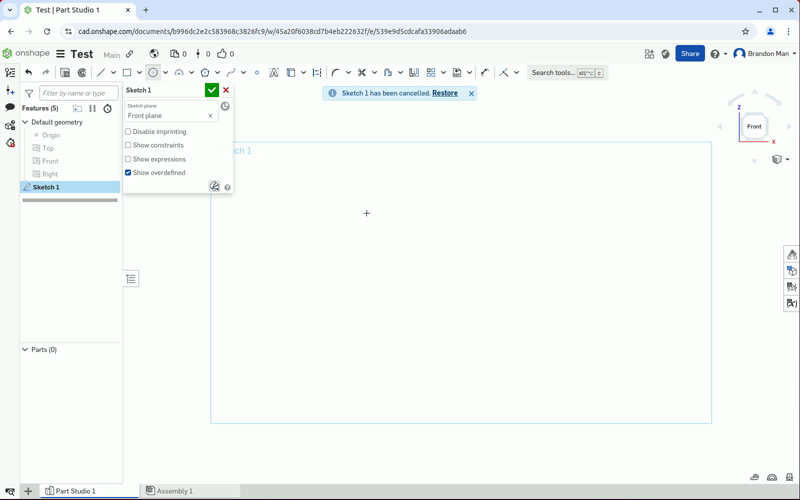
key_up(shift)
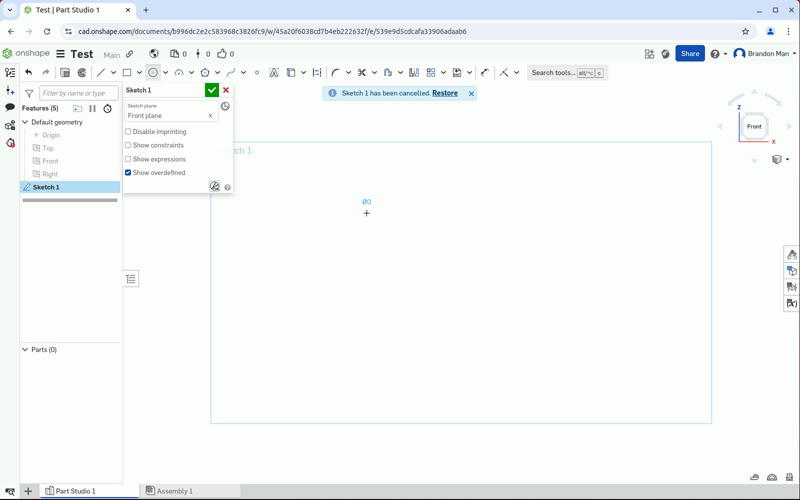
mouse_move(373, 212)
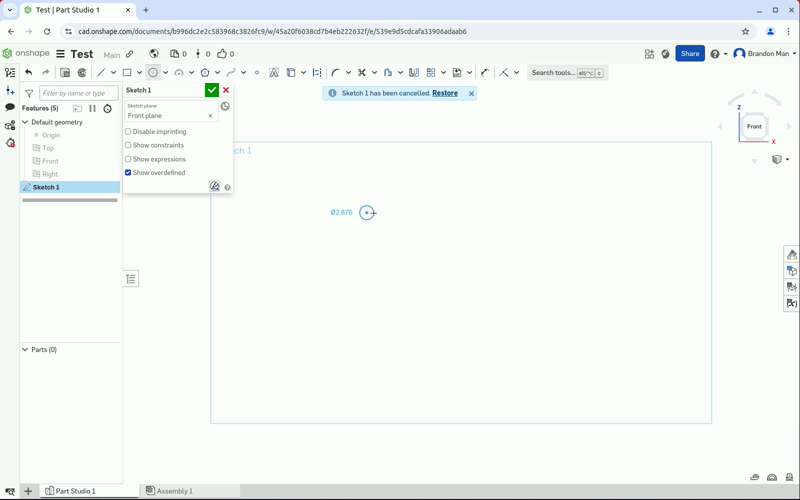
click(373, 212)
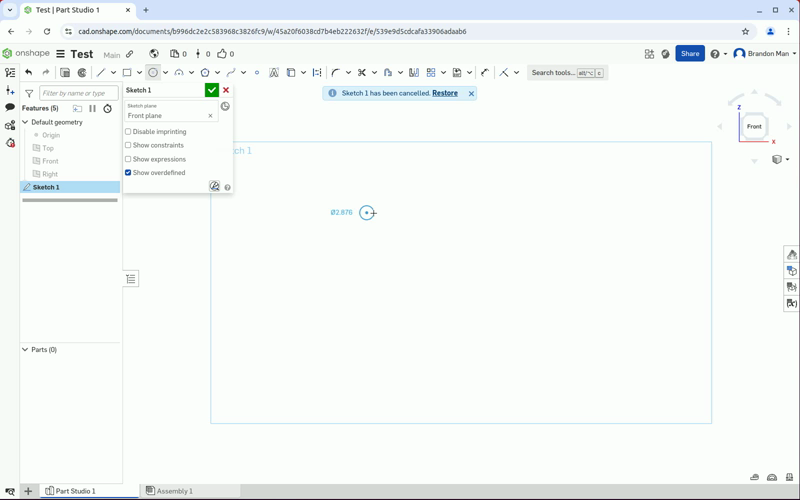
key(esc)
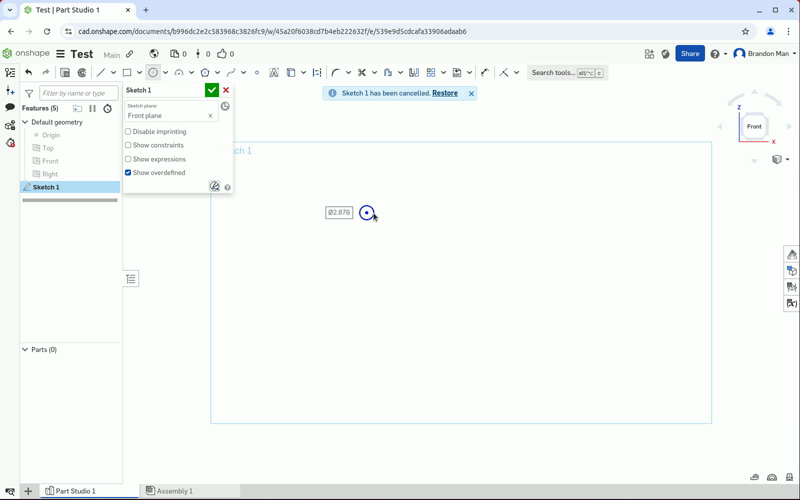
mouse_move(371, 213)
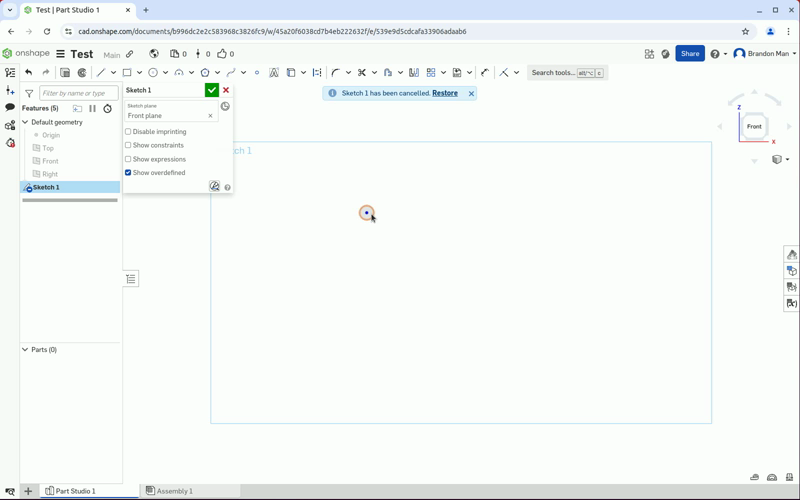
scroll(6)
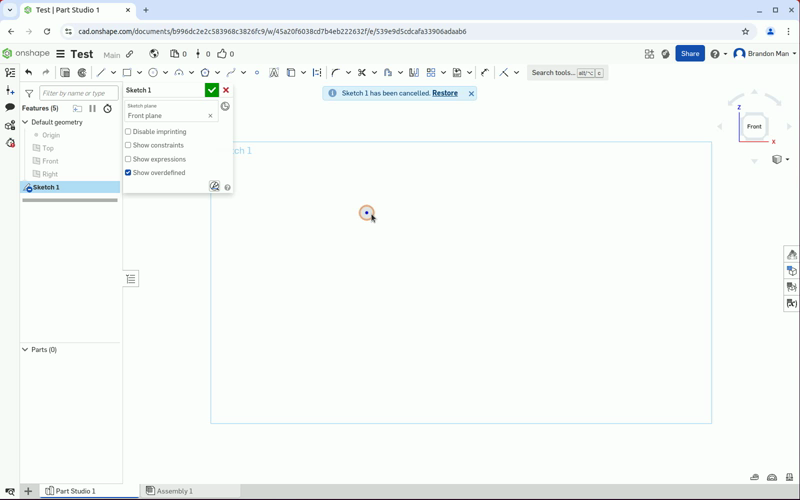
scroll(6)
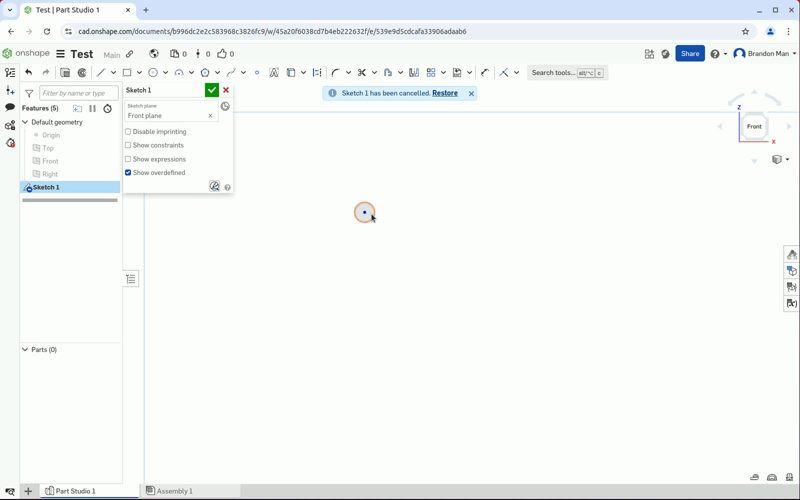
scroll(6)
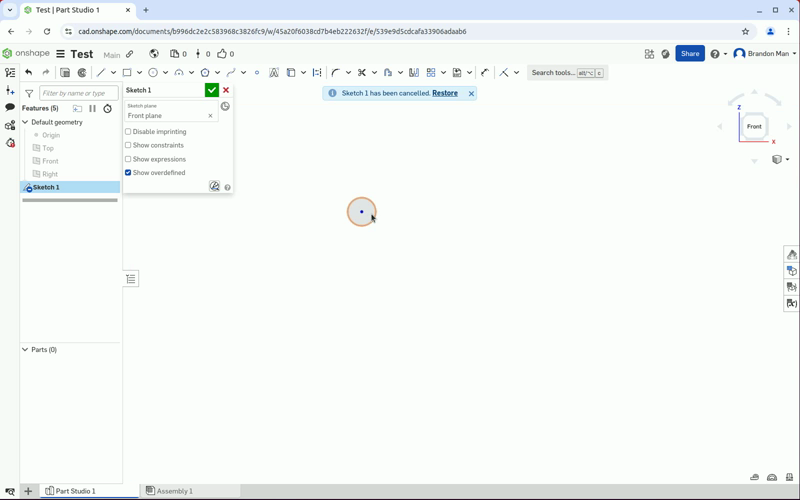
scroll(6)
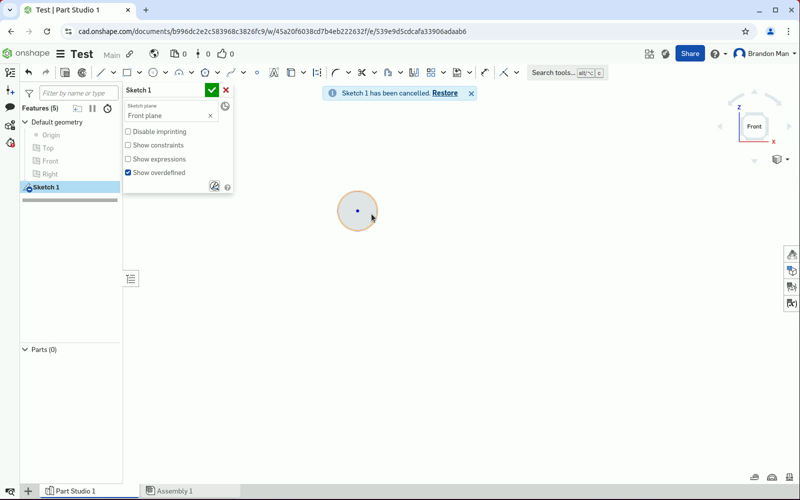
scroll(6)
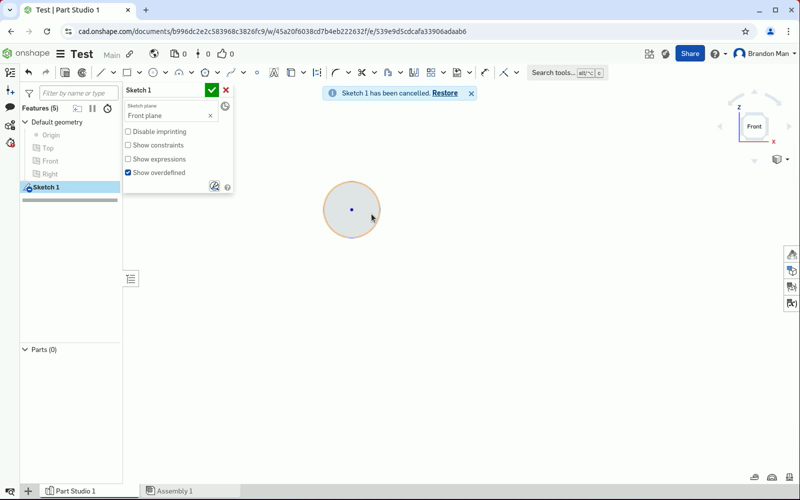
scroll(6)
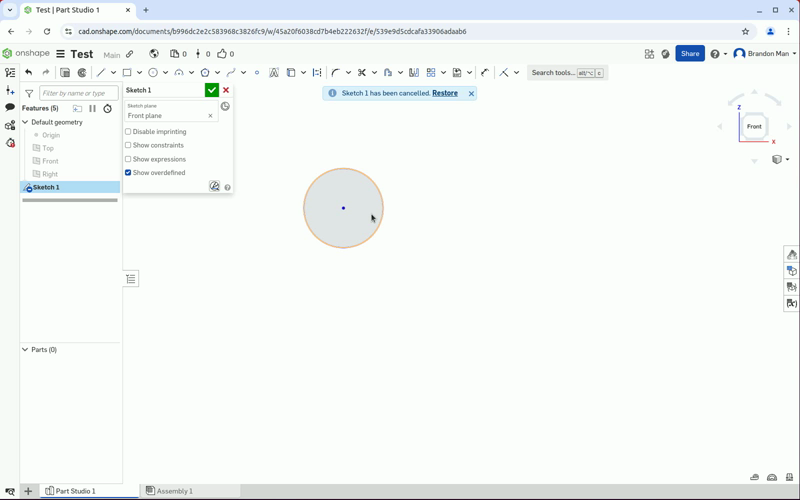
scroll(6)
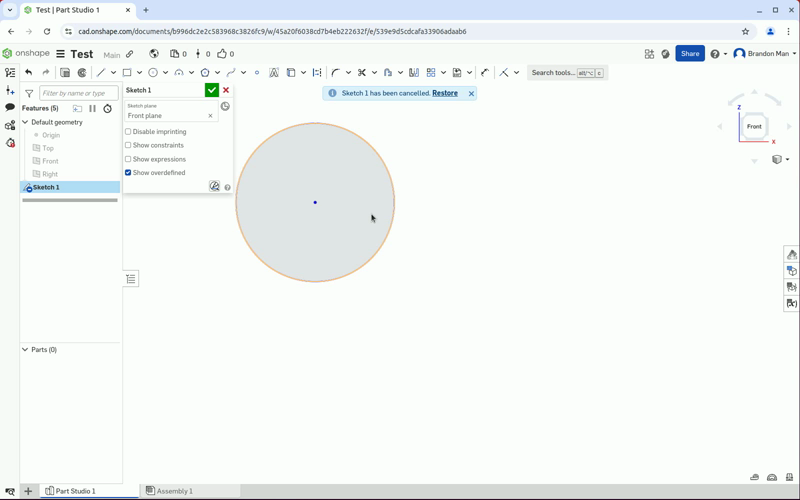
click(371, 213)
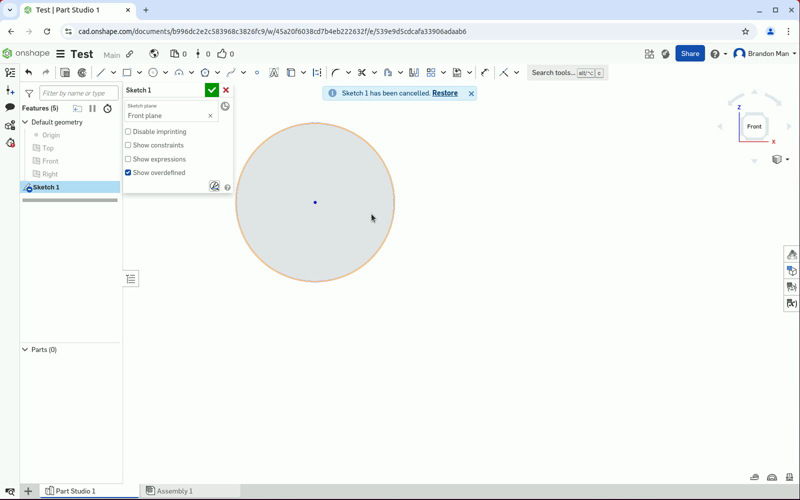
scroll(-6)
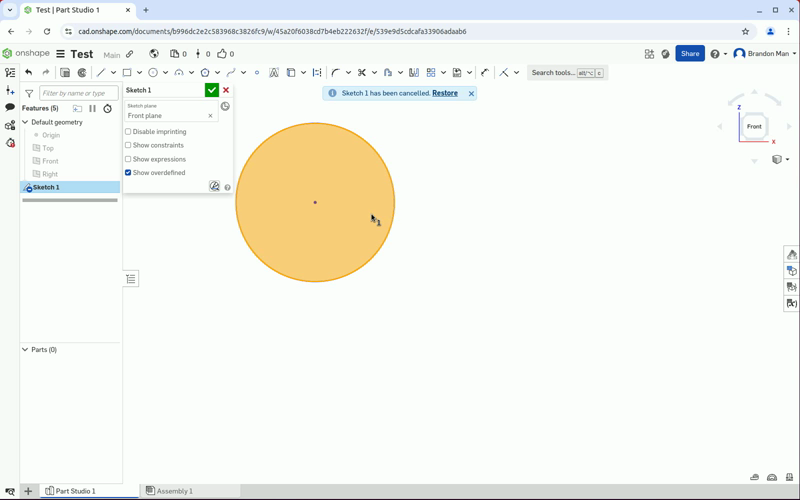
scroll(-6)
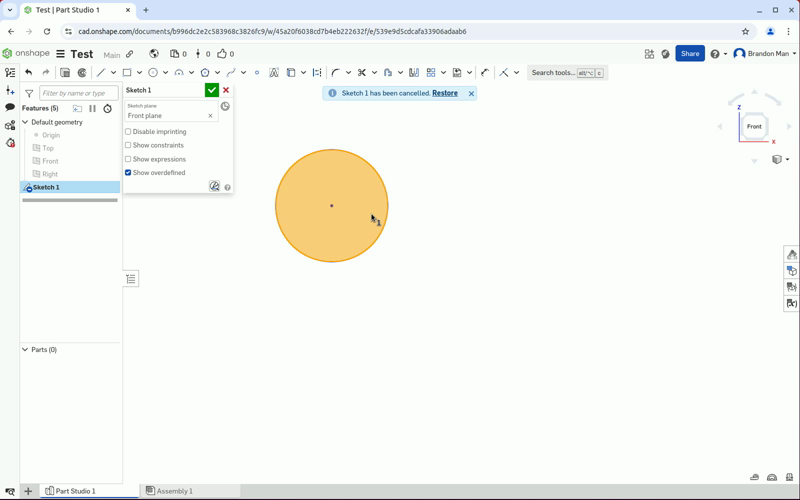
scroll(-6)
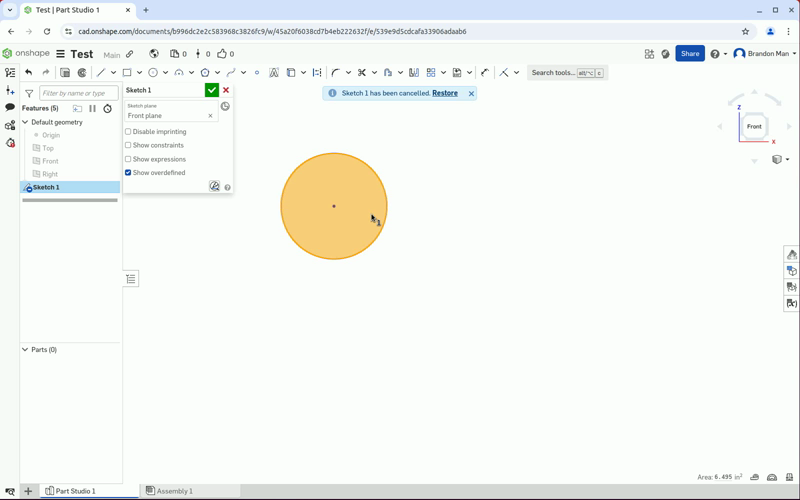
scroll(-6)
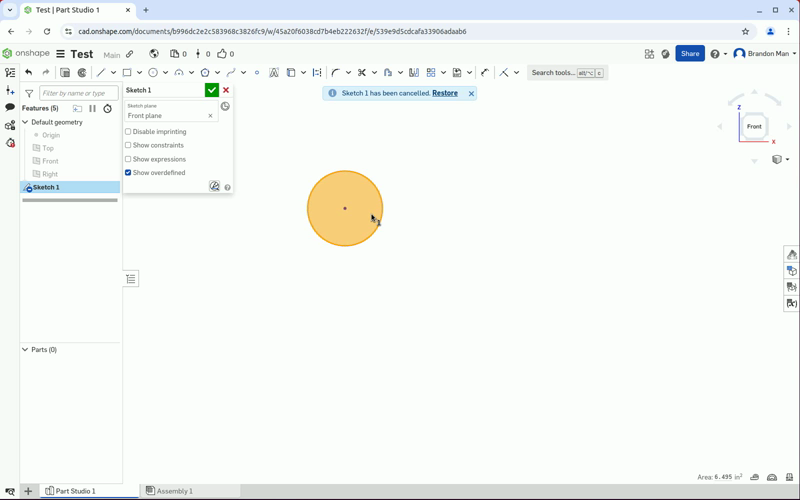
scroll(-6)
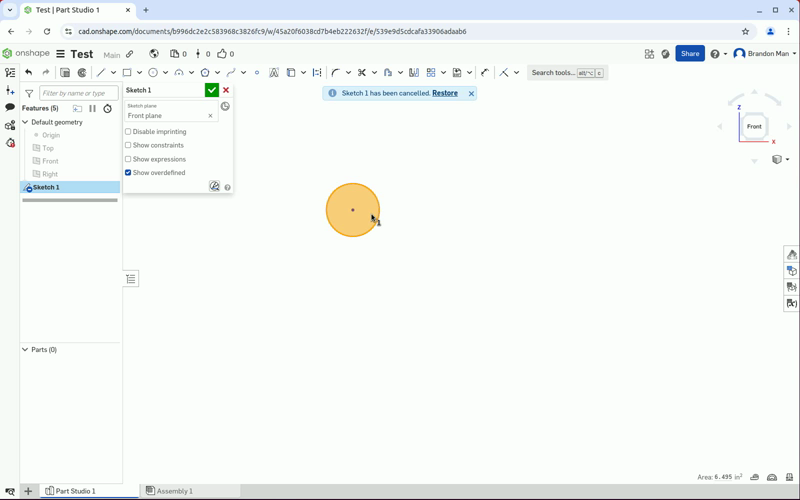
scroll(-6)
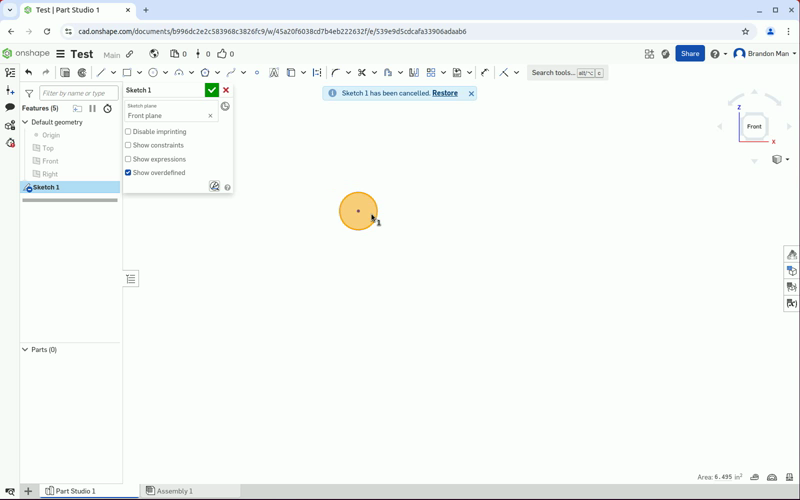
scroll(-6)
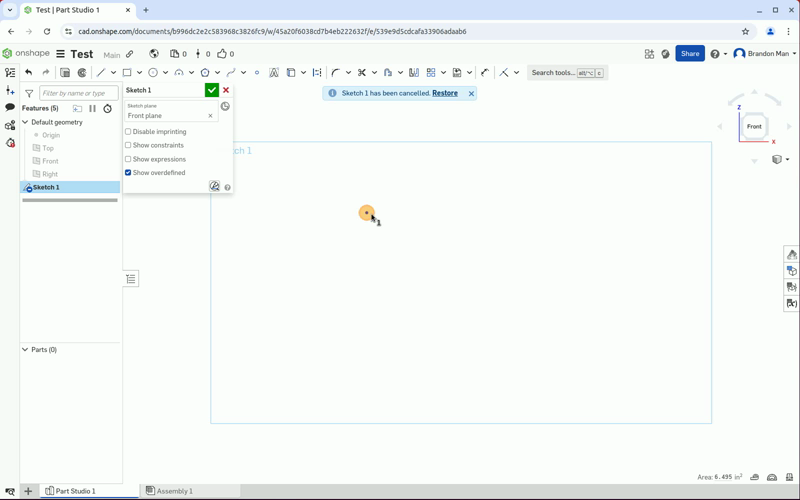
mouse_move(73, 352)
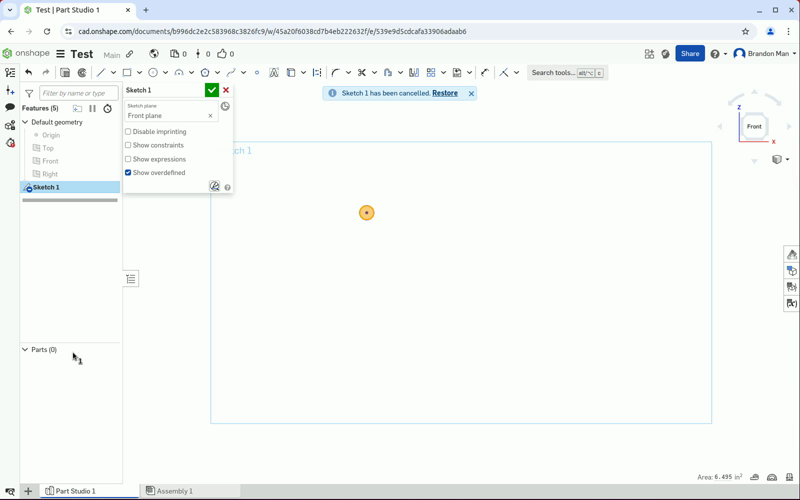
key(shift+y)
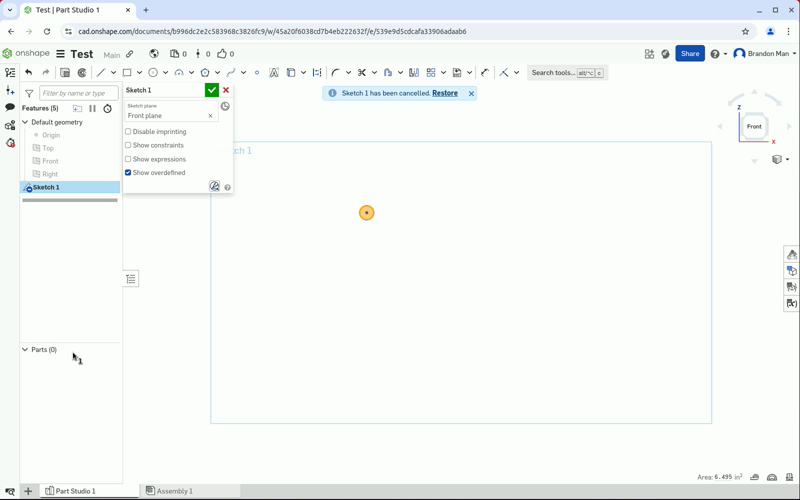
key(shift+e)
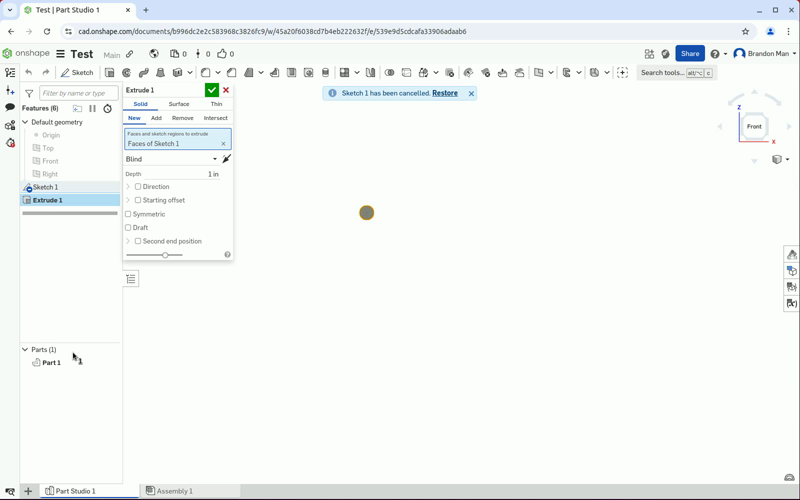
mouse_move(143, 106)
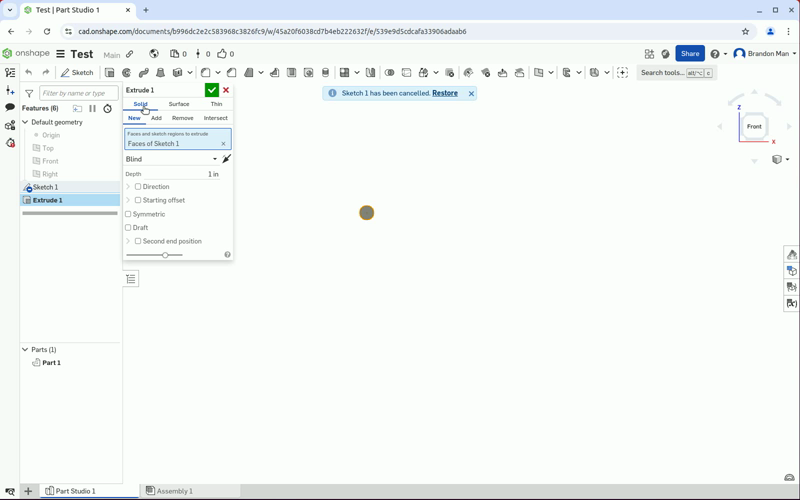
click(143, 106)
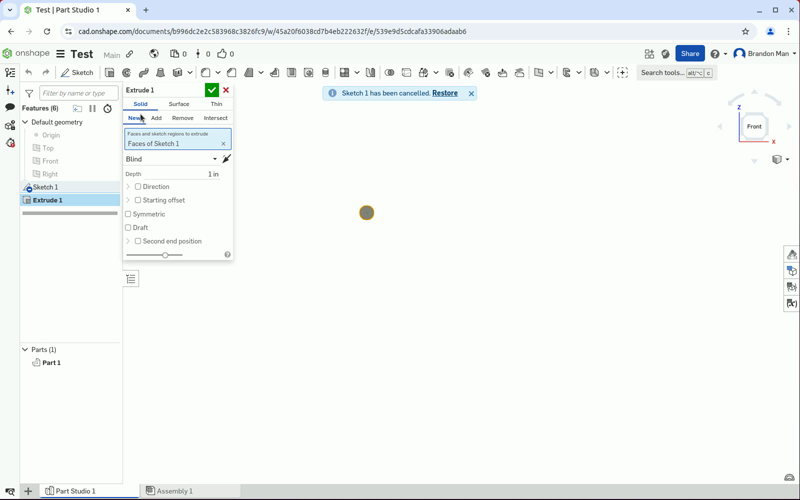
mouse_move(137, 120)
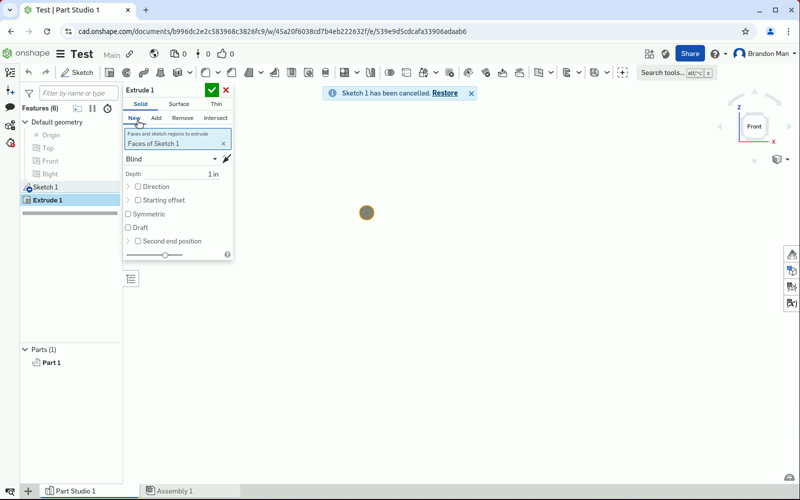
click(137, 120)
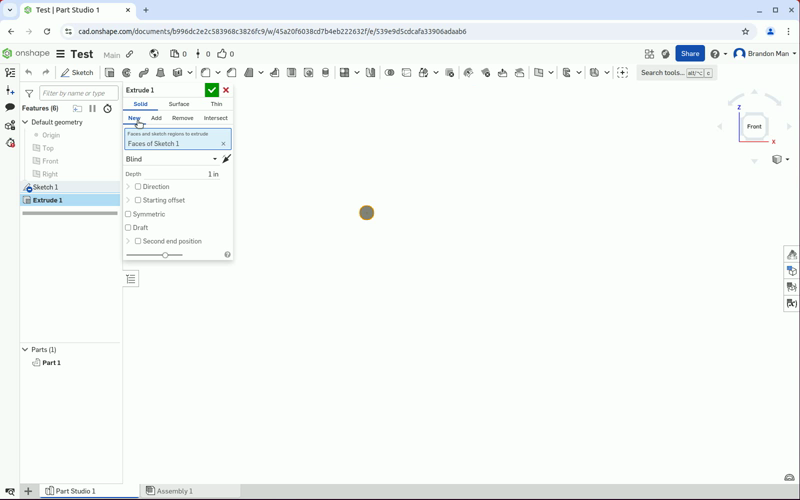
key(tab, 4)
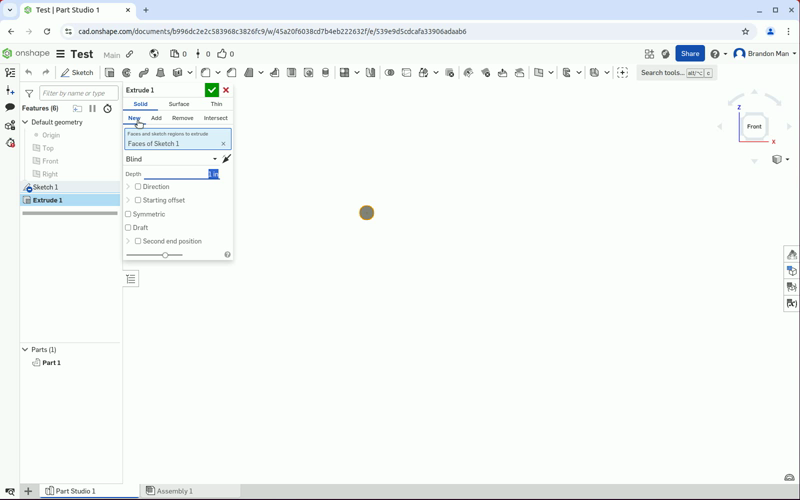
text(10.832)
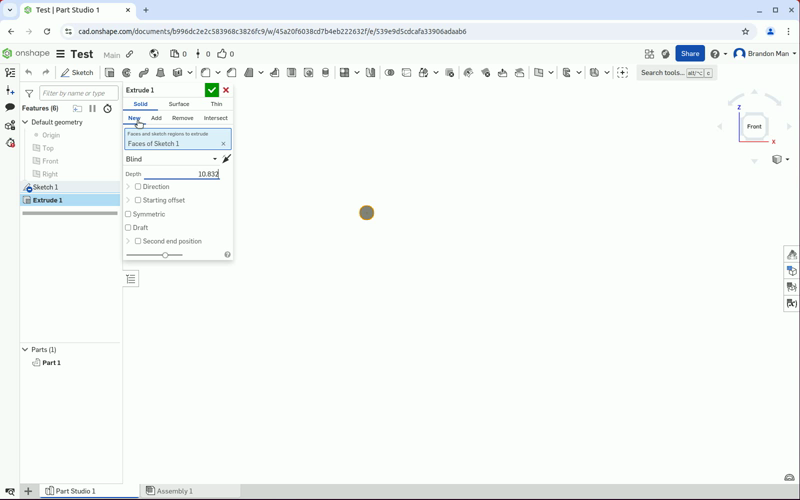
key(enter)
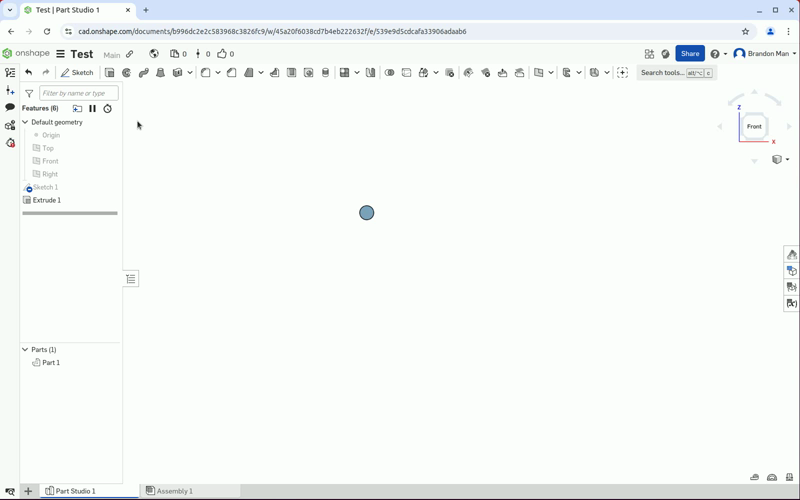
key(shift+h)
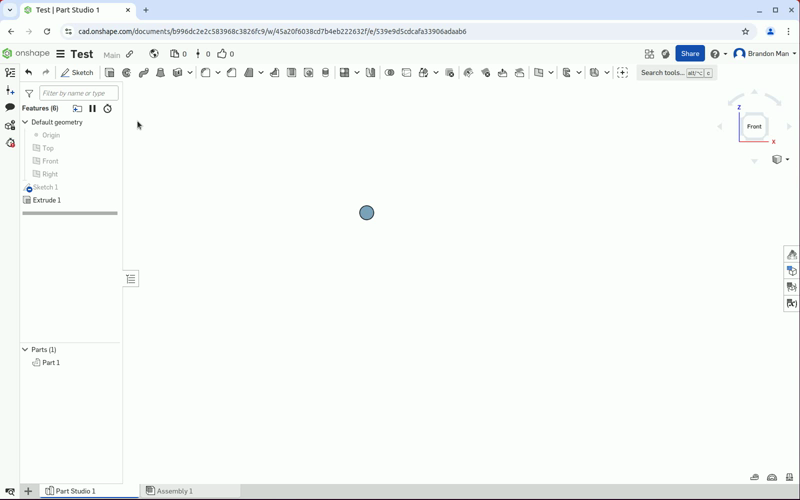
key(shift+h)
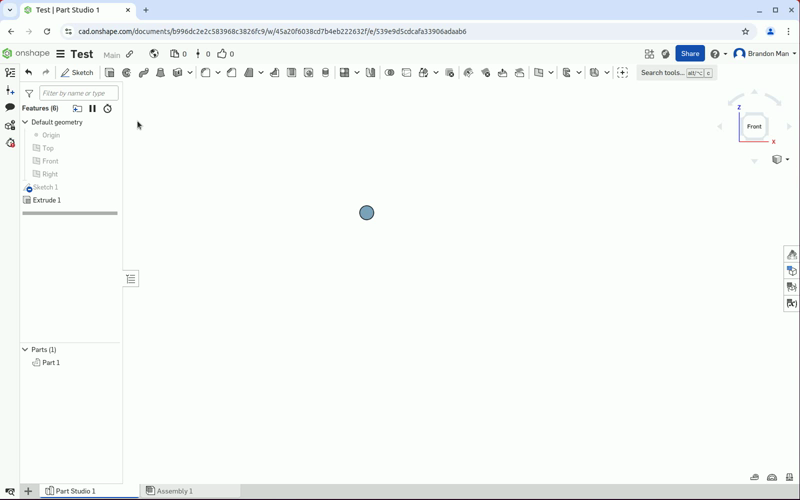
mouse_move(73, 189)
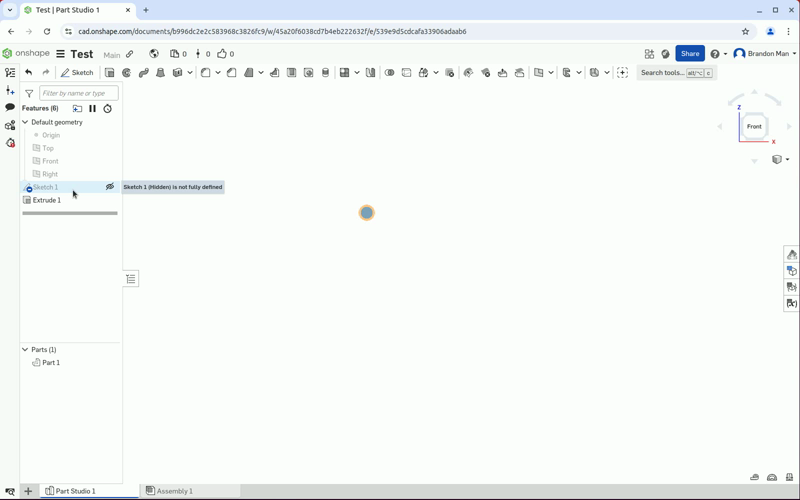
click(73, 189)
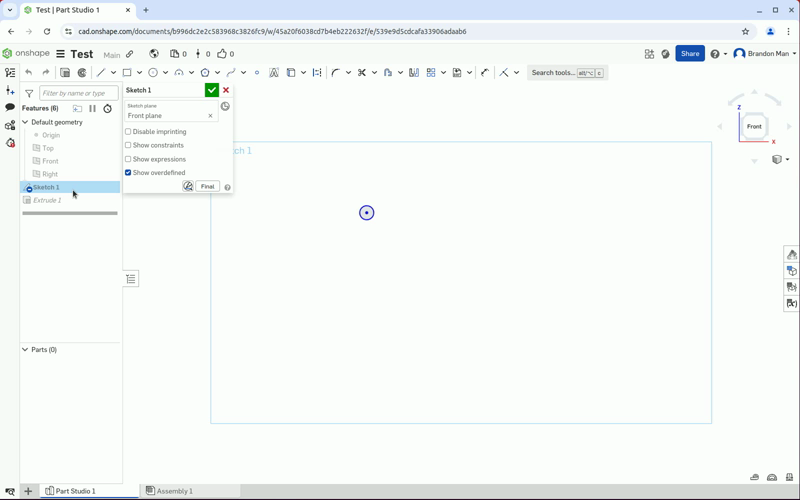
mouse_move(229, 92)
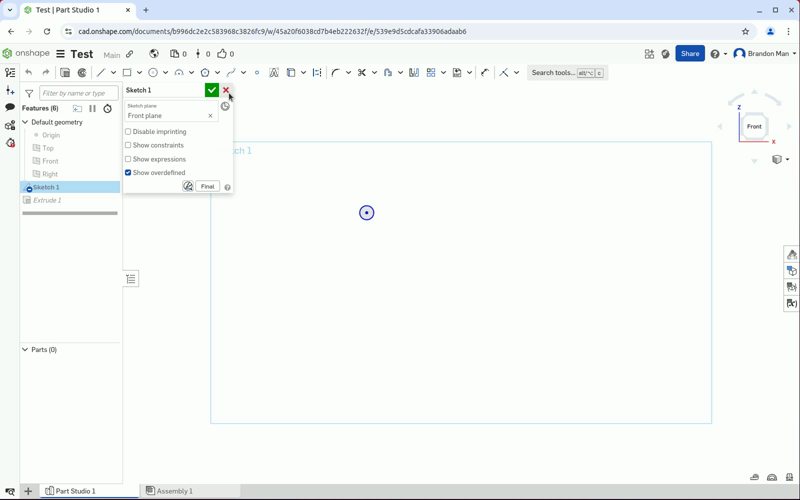
click(229, 92)
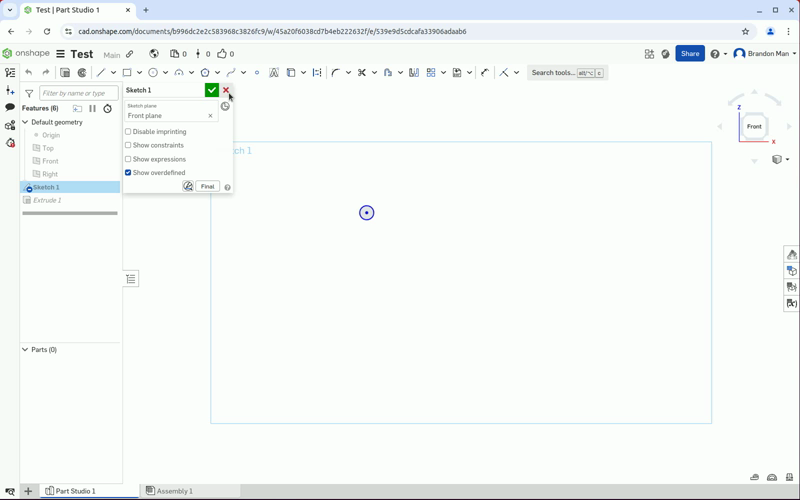
key(shift+s)
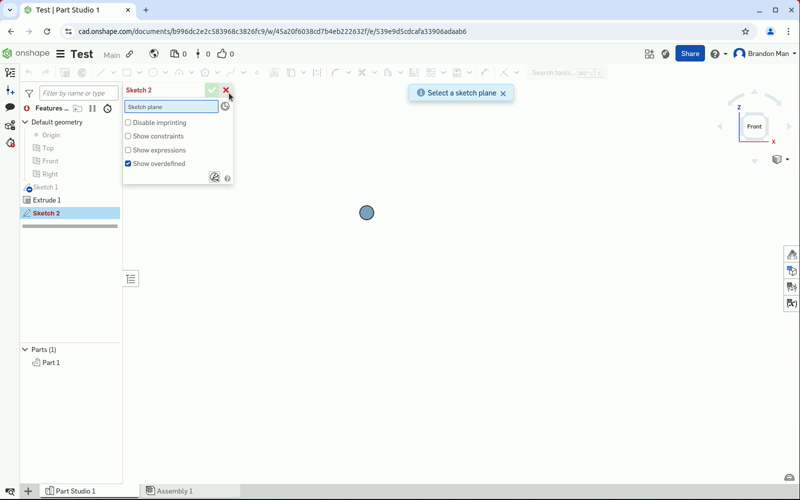
mouse_move(73, 163)
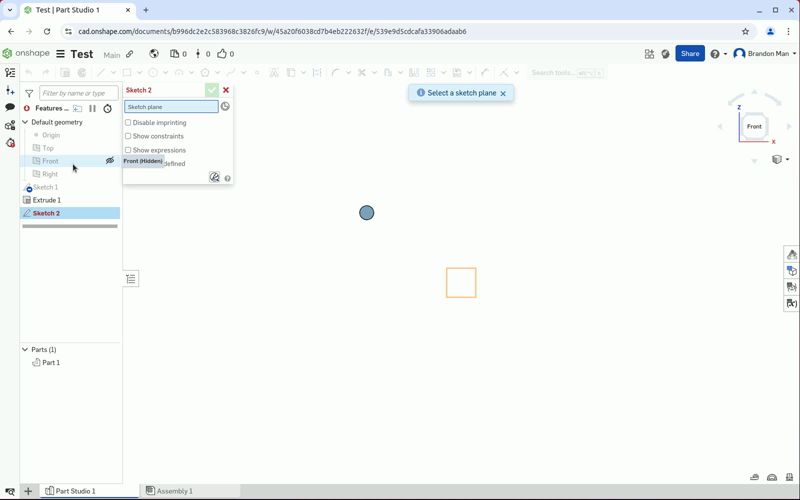
click(73, 163)
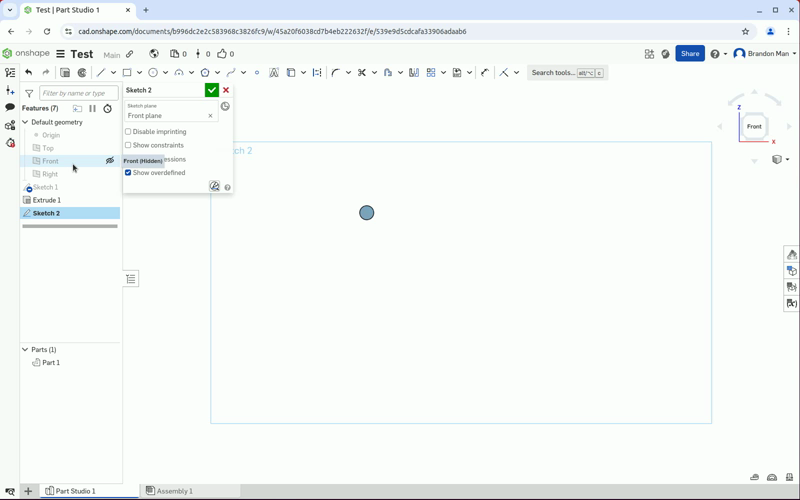
mouse_move(73, 352)
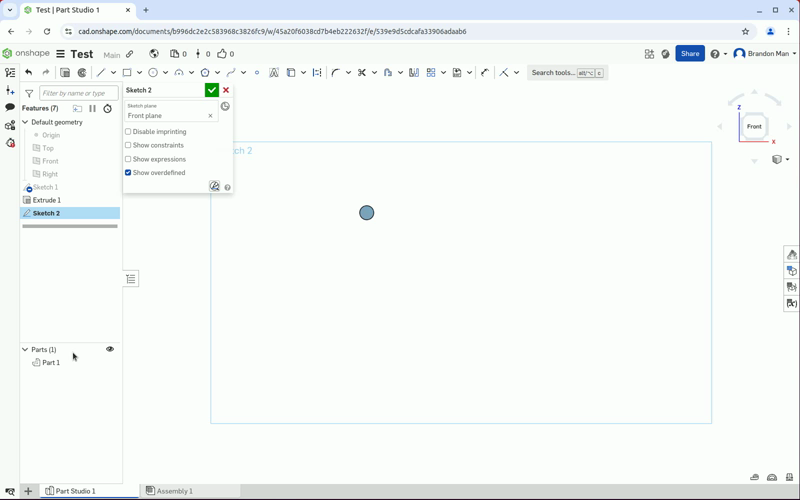
key(y)
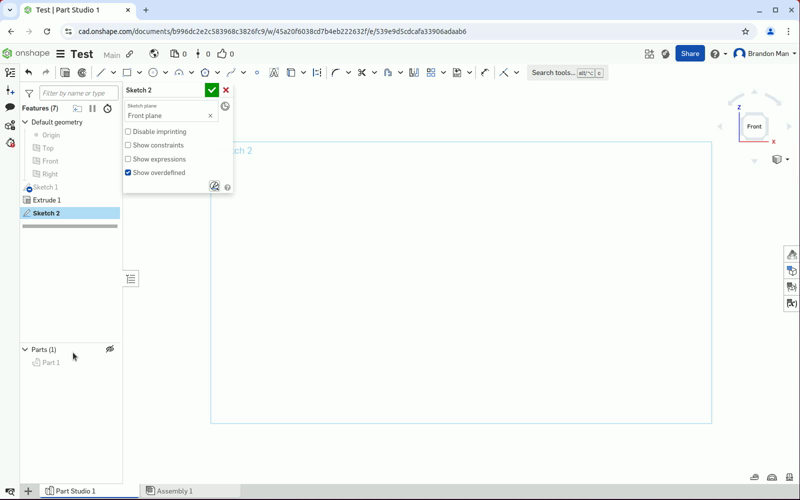
key(c)
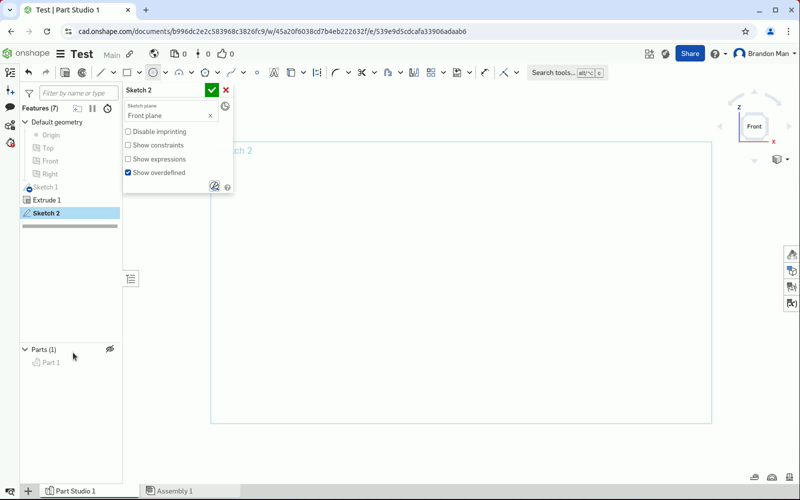
key_down(shift)
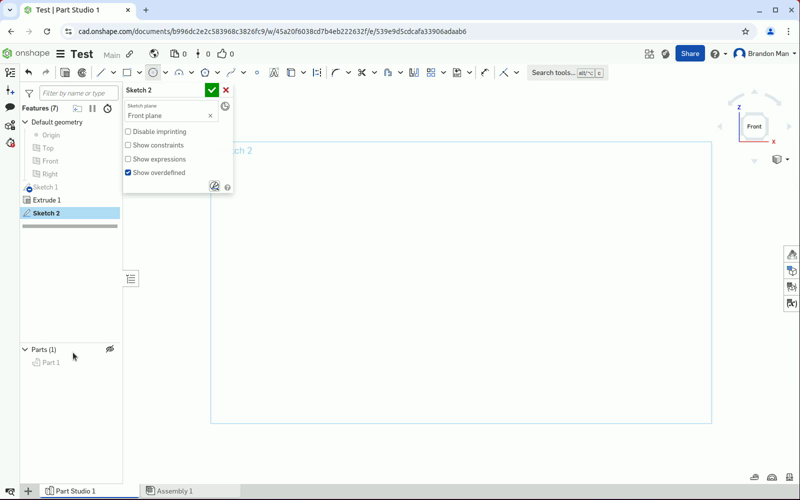
mouse_move(567, 217)
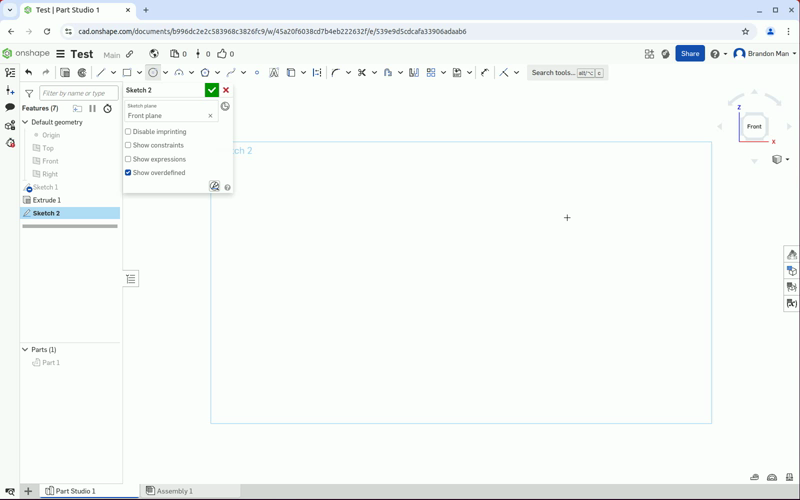
click(567, 217)
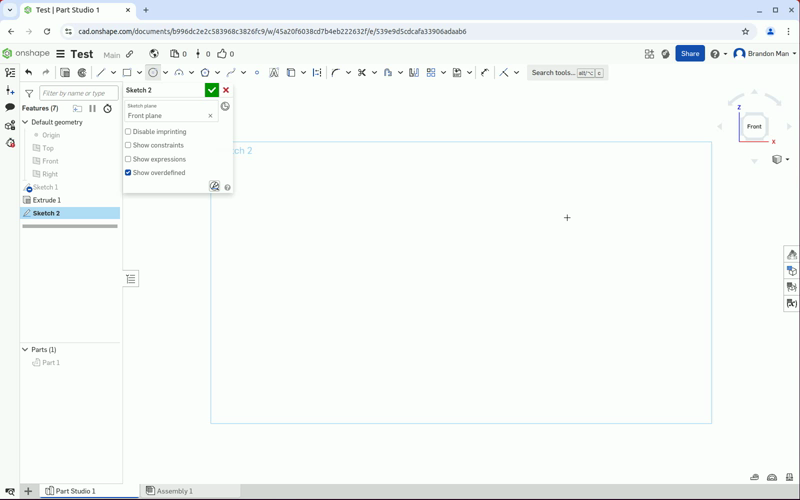
key_up(shift)
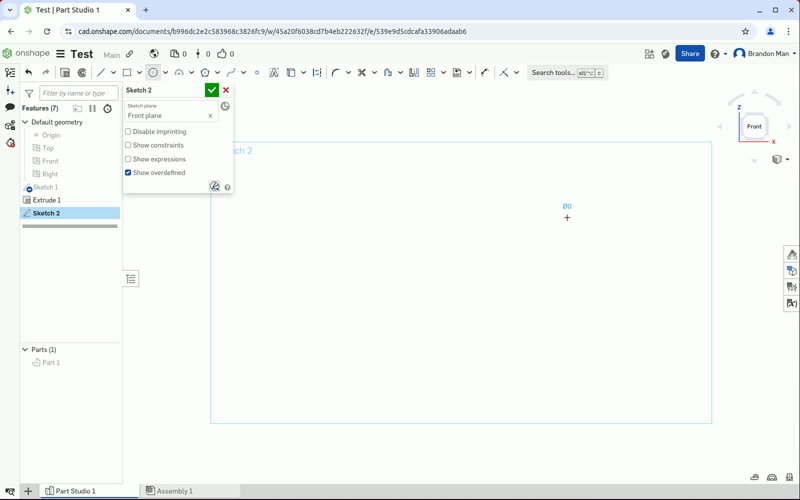
mouse_move(574, 217)
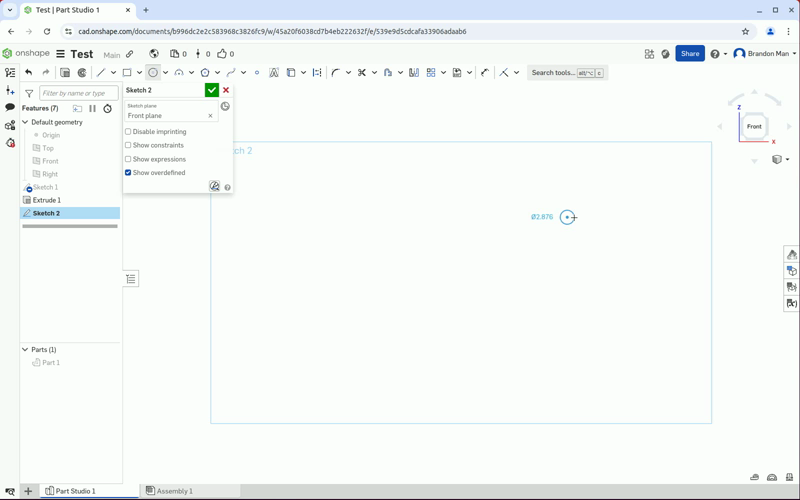
click(574, 217)
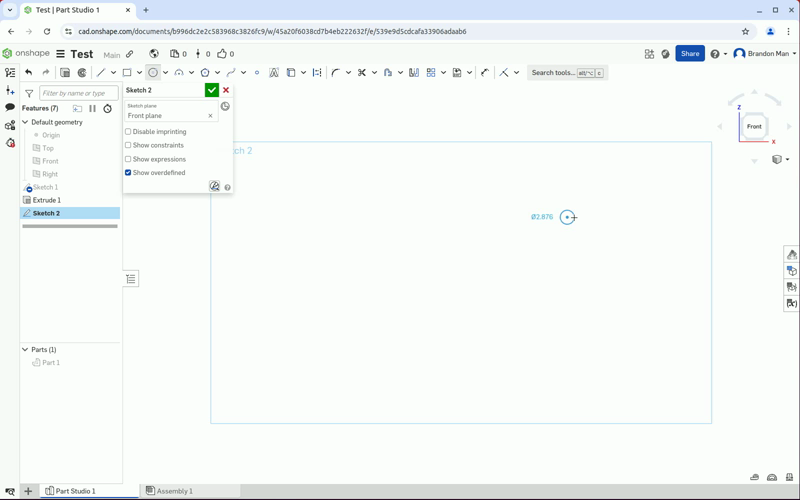
key(esc)
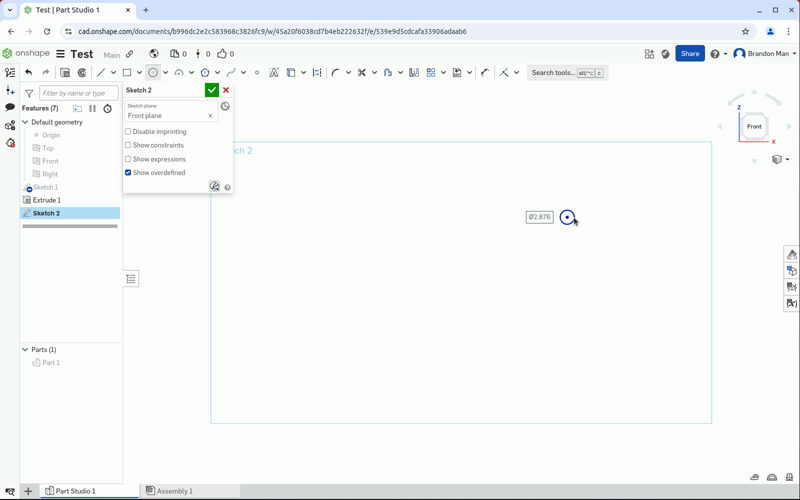
mouse_move(566, 214)
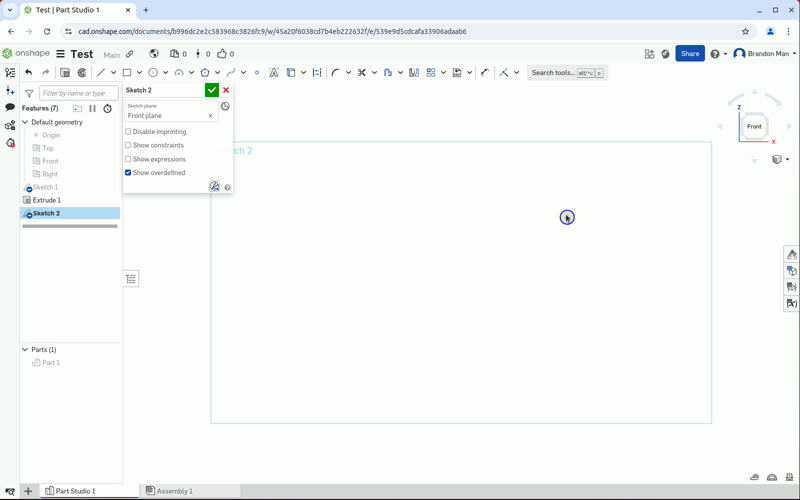
scroll(6)
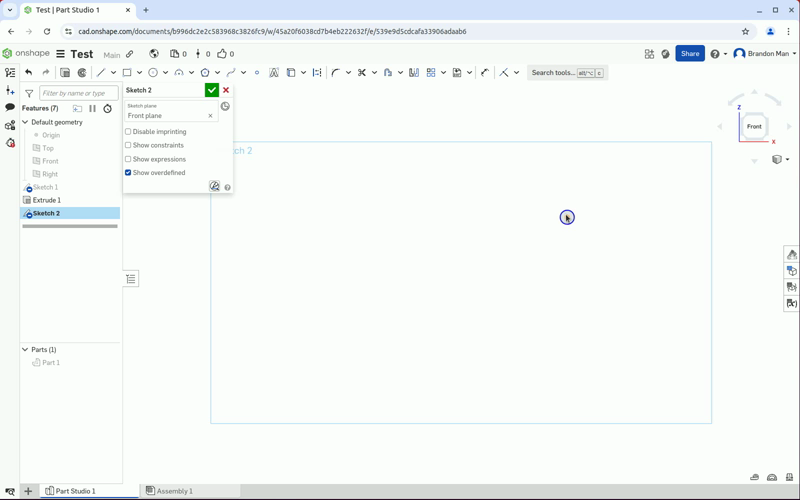
scroll(6)
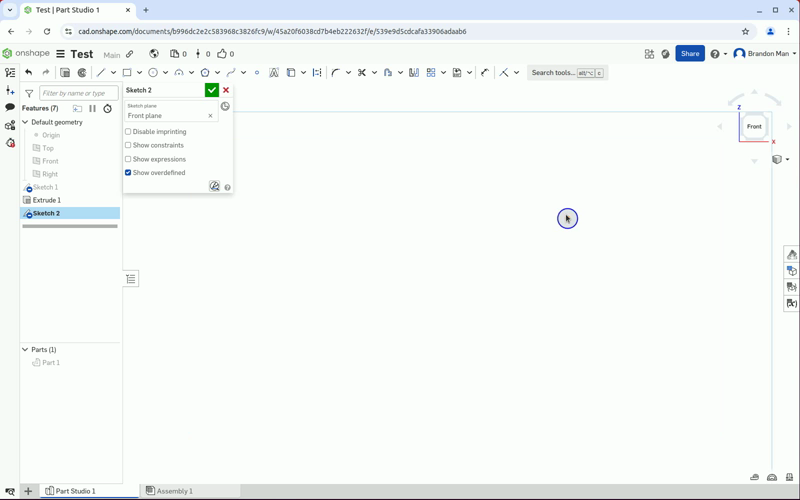
scroll(6)
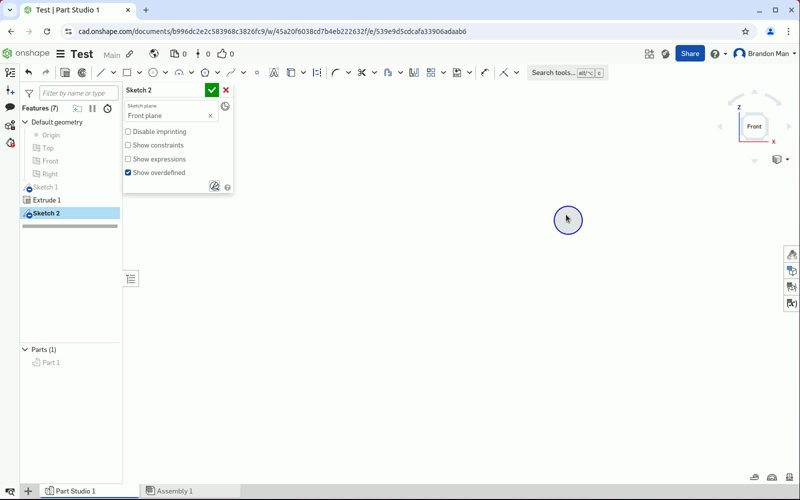
scroll(6)
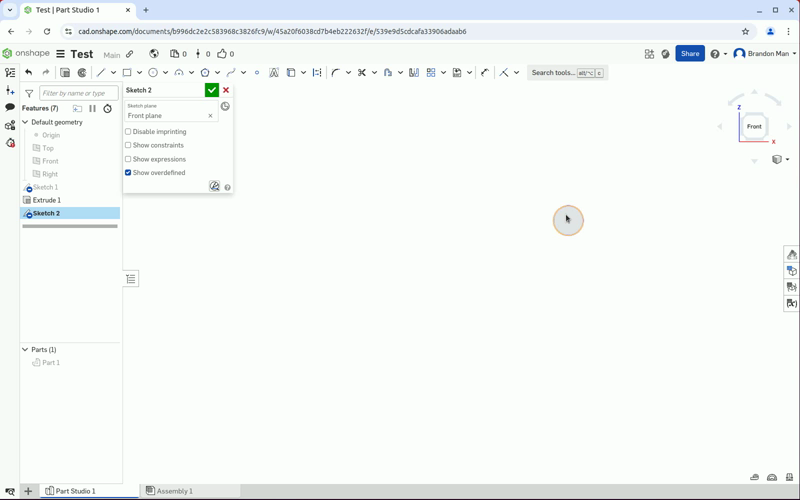
scroll(6)
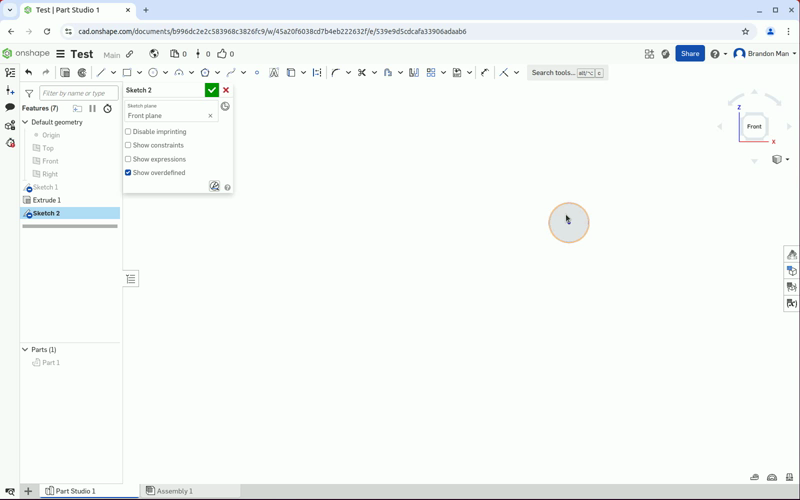
scroll(6)
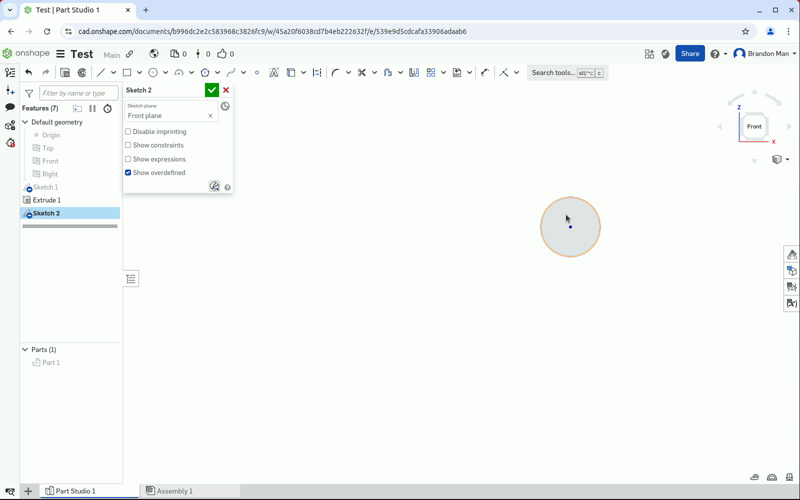
scroll(6)
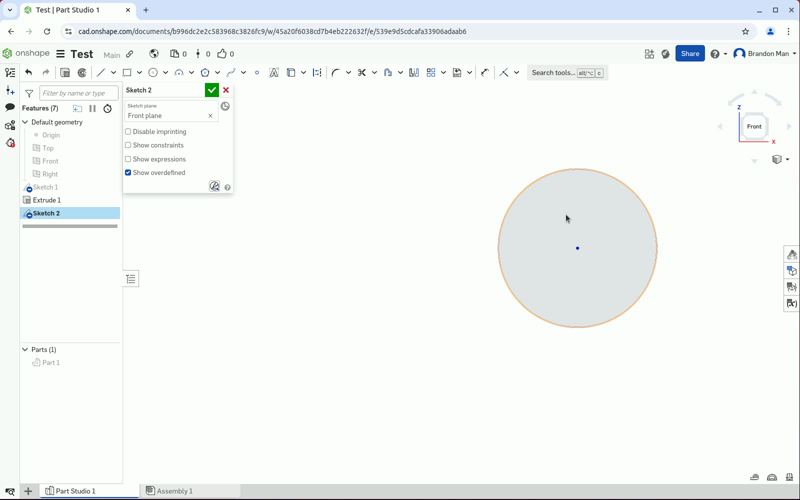
click(566, 214)
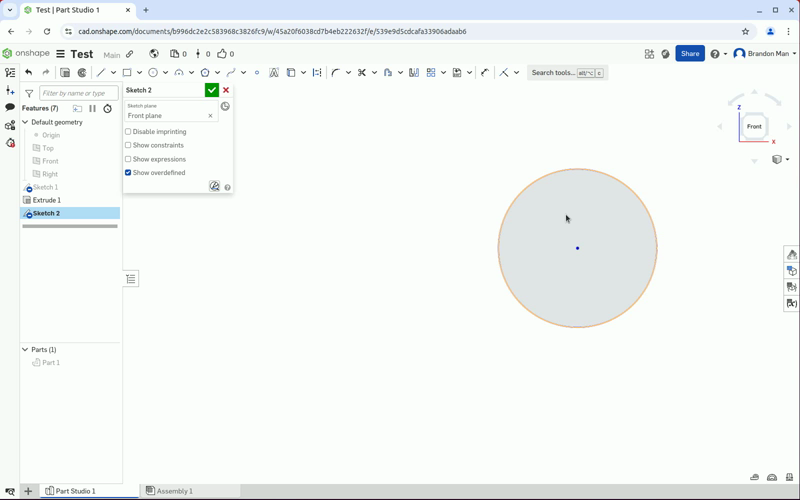
scroll(-6)
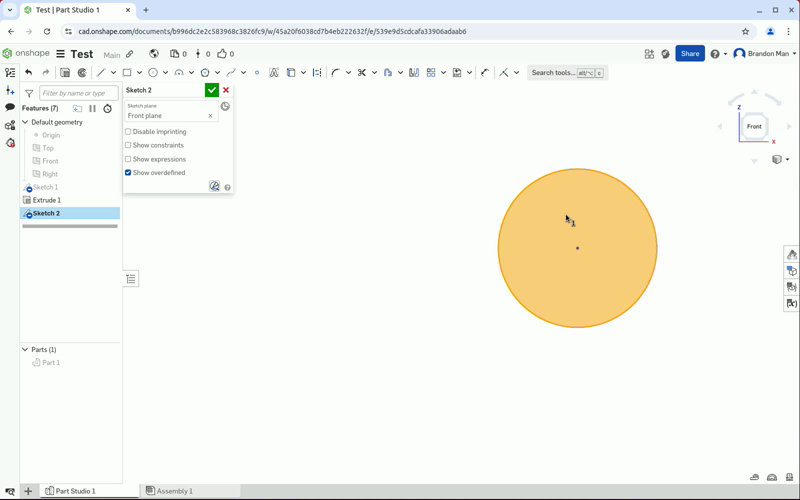
scroll(-6)
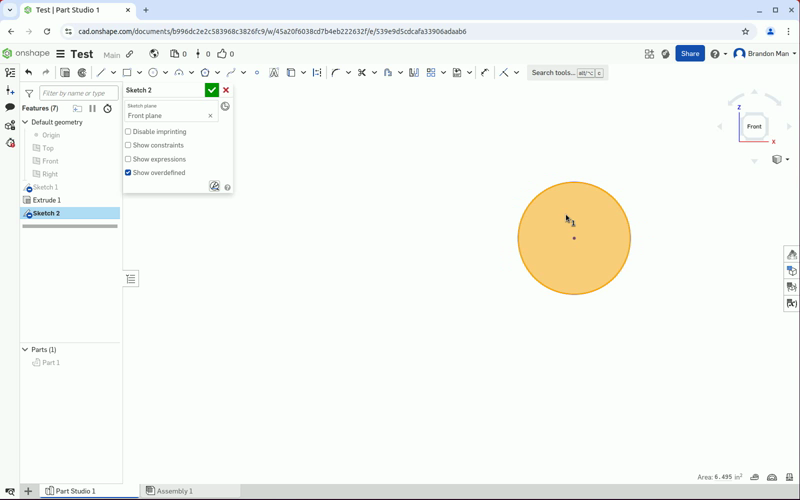
scroll(-6)
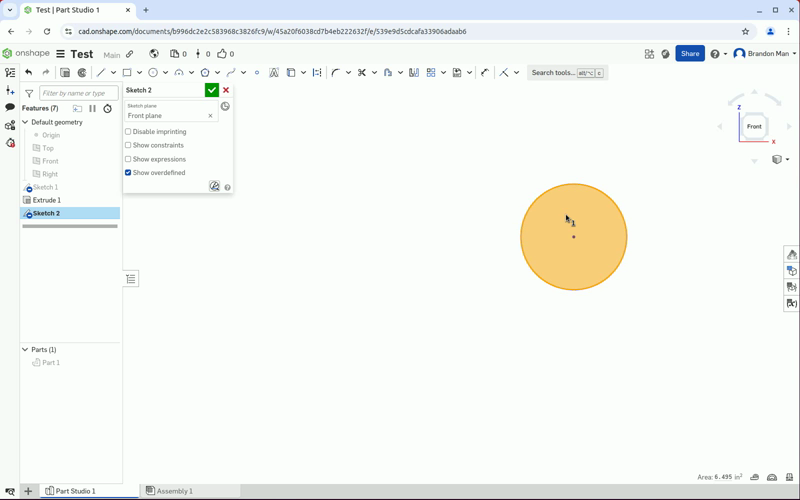
scroll(-6)
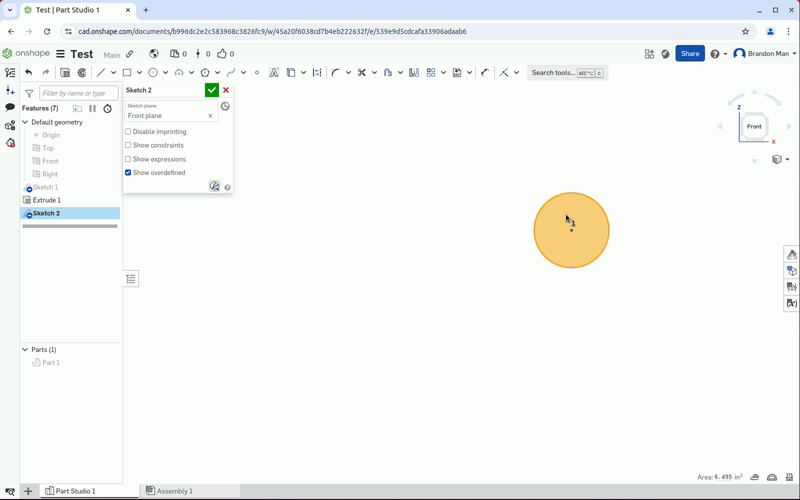
scroll(-6)
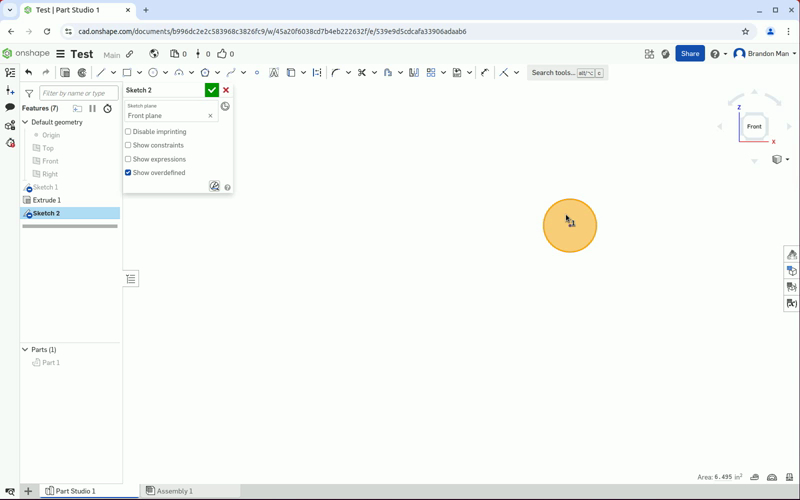
scroll(-6)
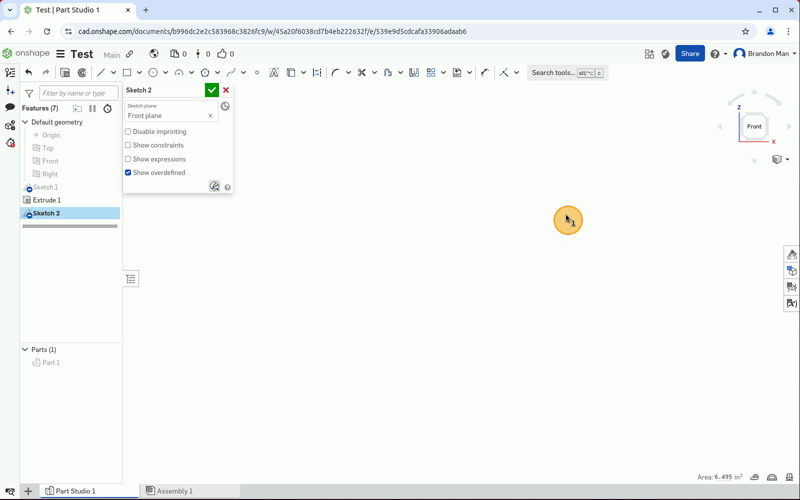
scroll(-6)
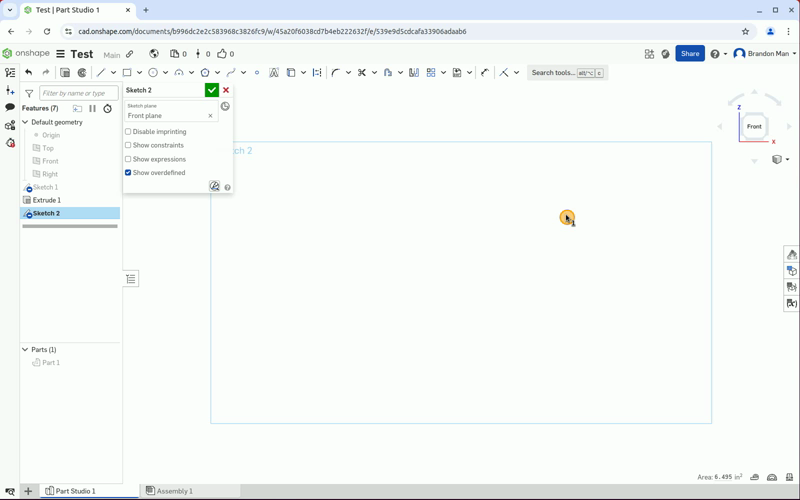
mouse_move(73, 352)
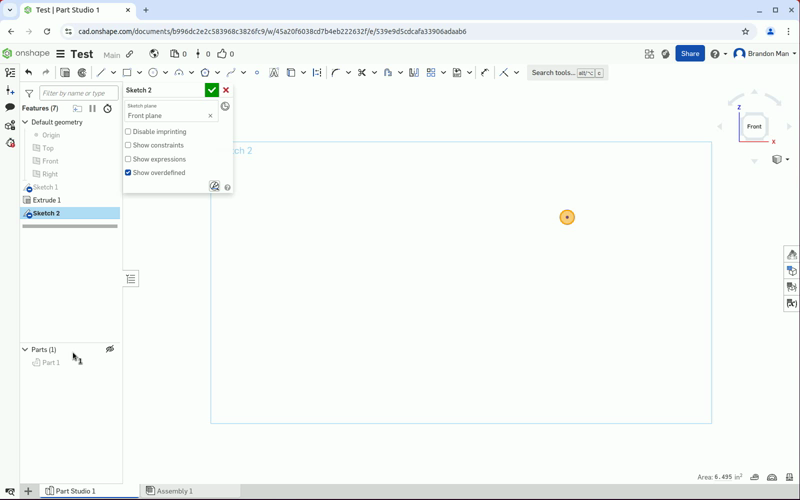
key(shift+y)
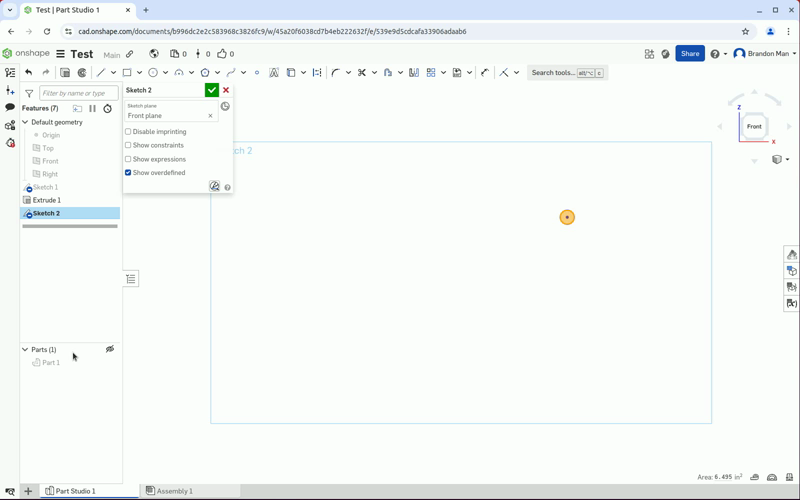
key(shift+e)
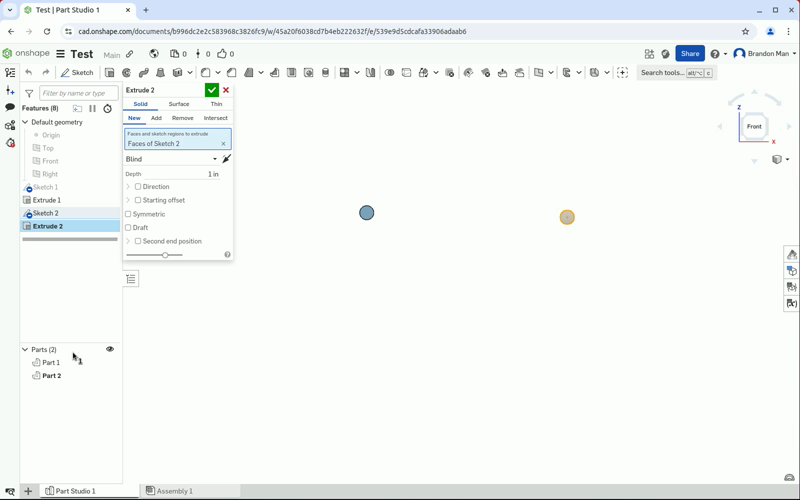
mouse_move(143, 106)
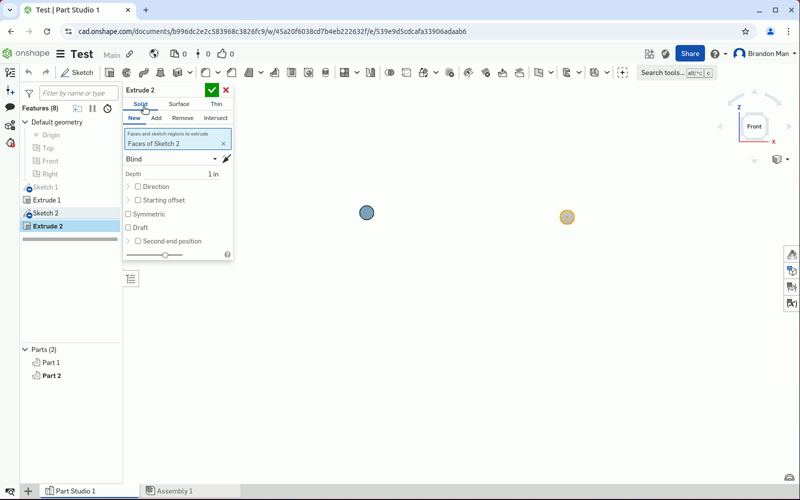
click(143, 106)
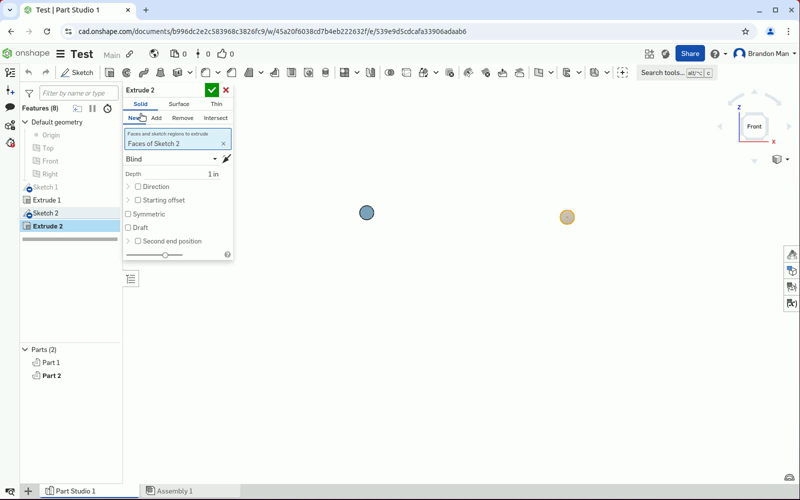
mouse_move(137, 120)
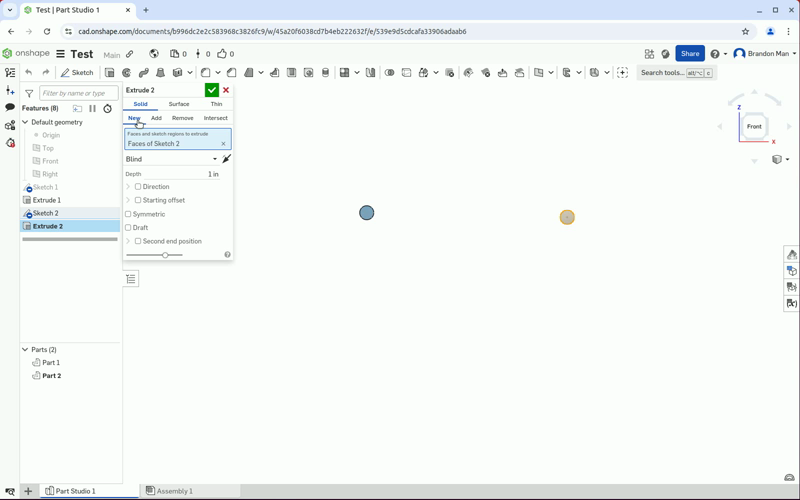
click(137, 120)
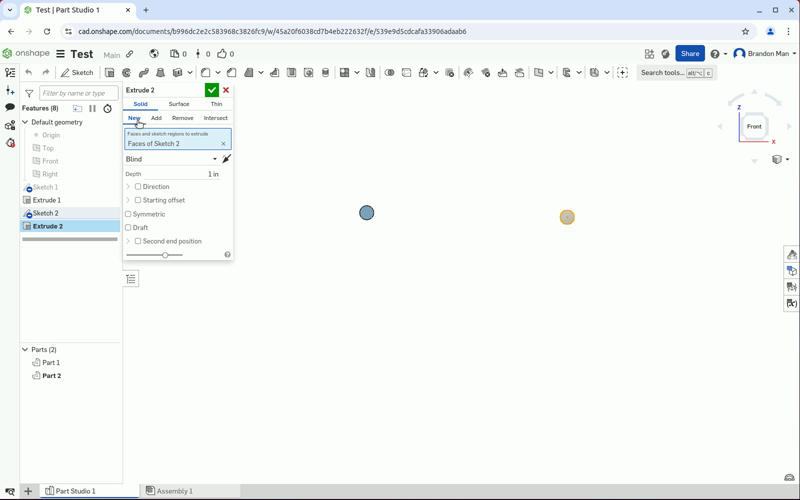
key(tab, 4)
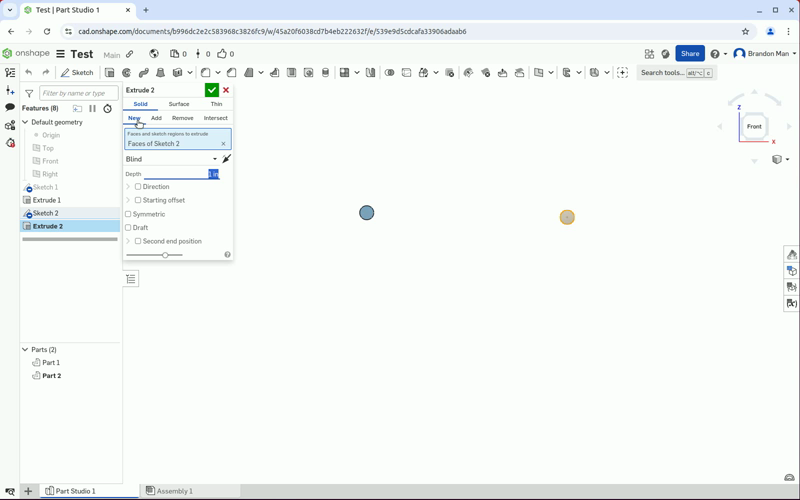
text(10.832)
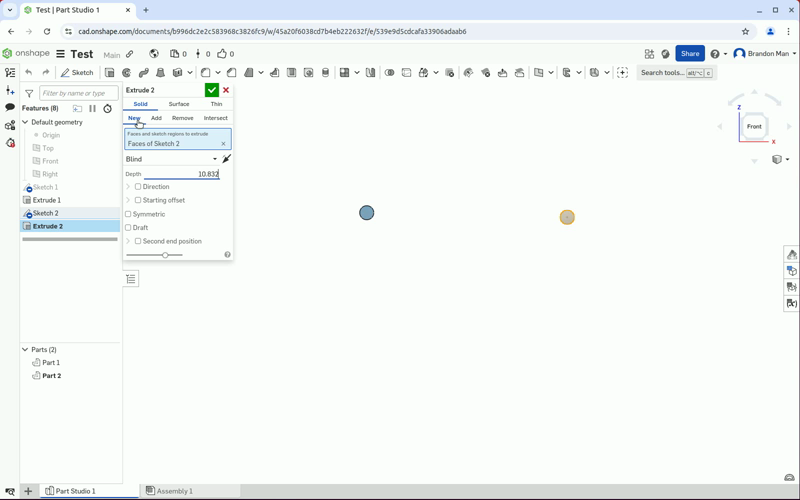
key(enter)
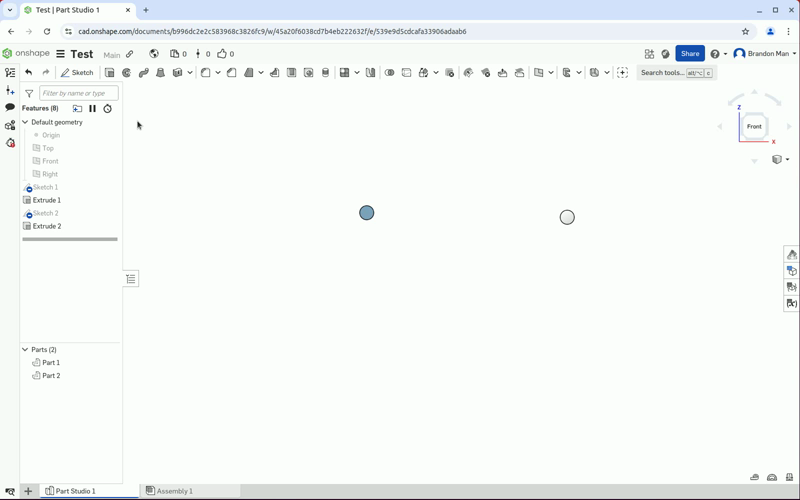
key(shift+h)
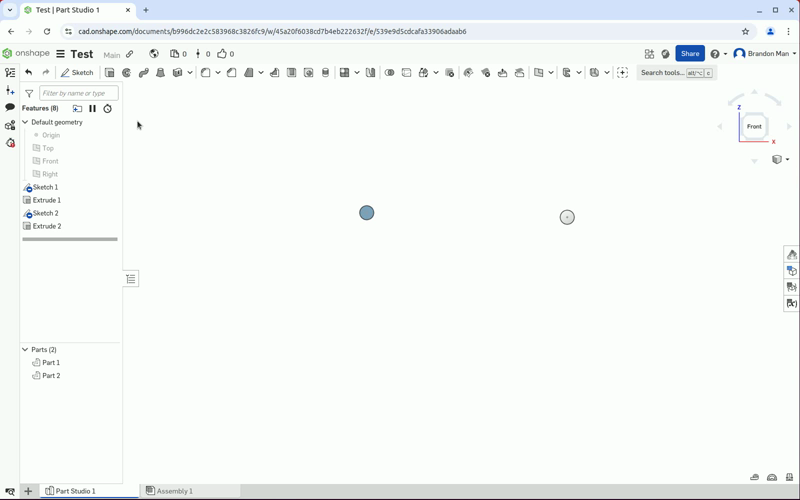
key(shift+h)
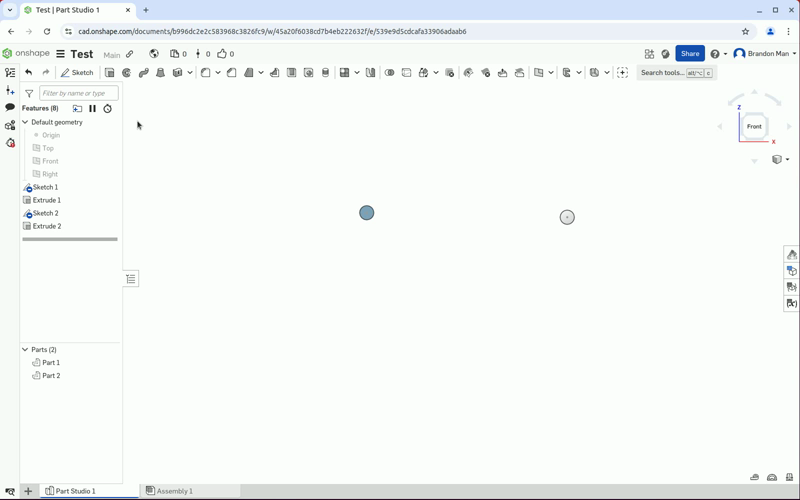
key(shift+7)
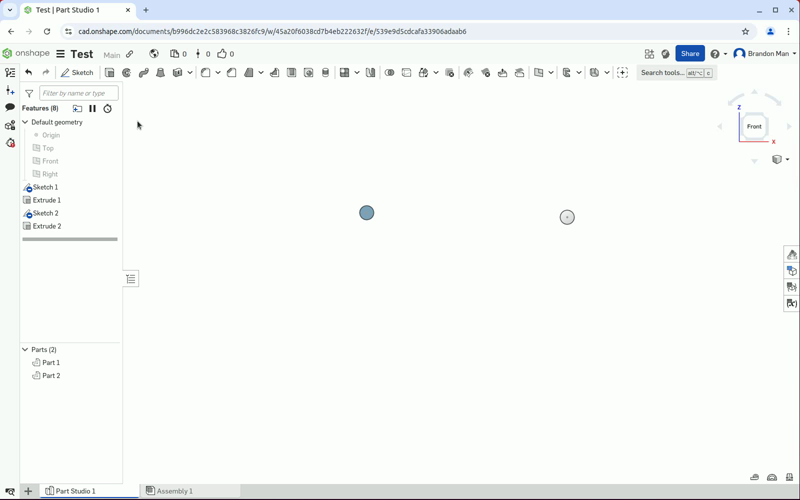
key(left, 2)
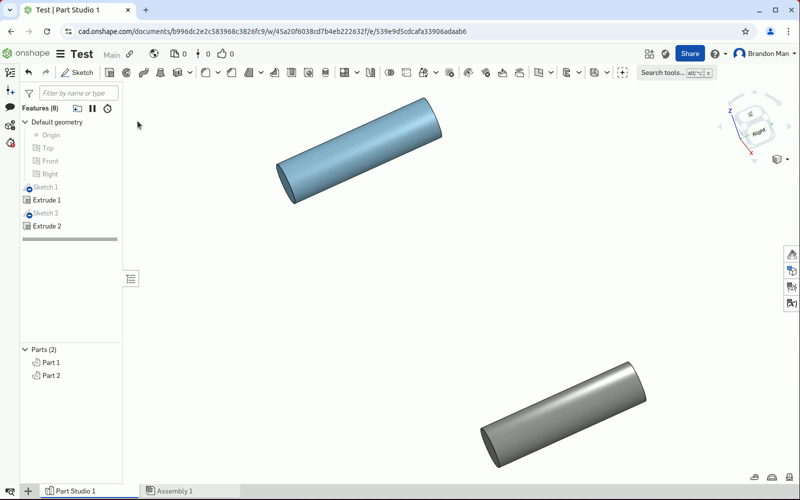
key(down, 2)
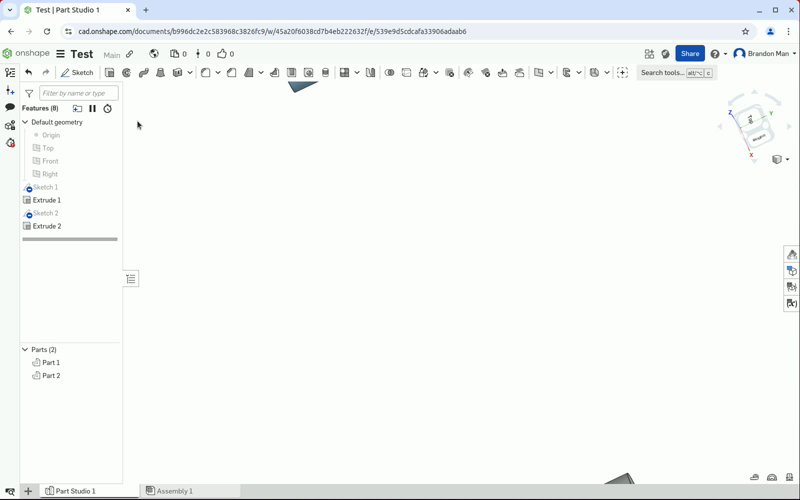
key(up, 2)
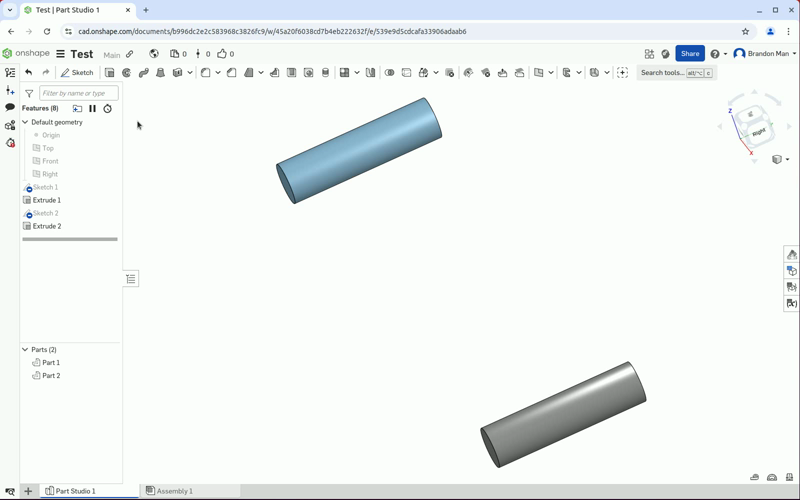
key(right, 2)
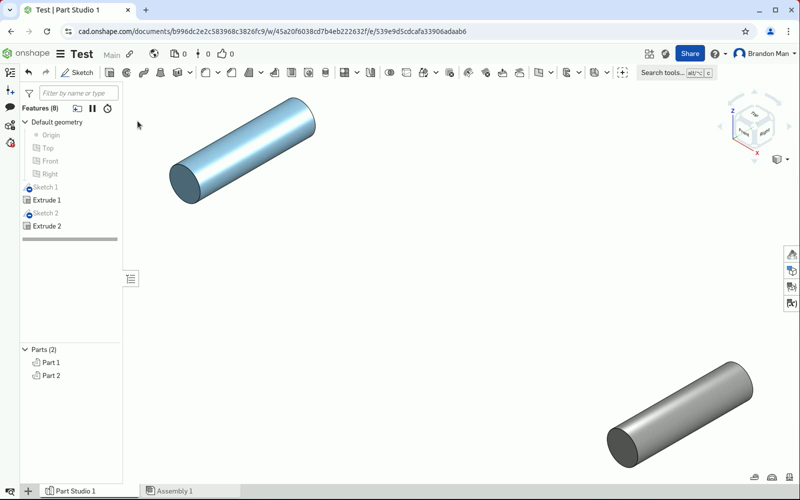
mouse_move(73, 189)
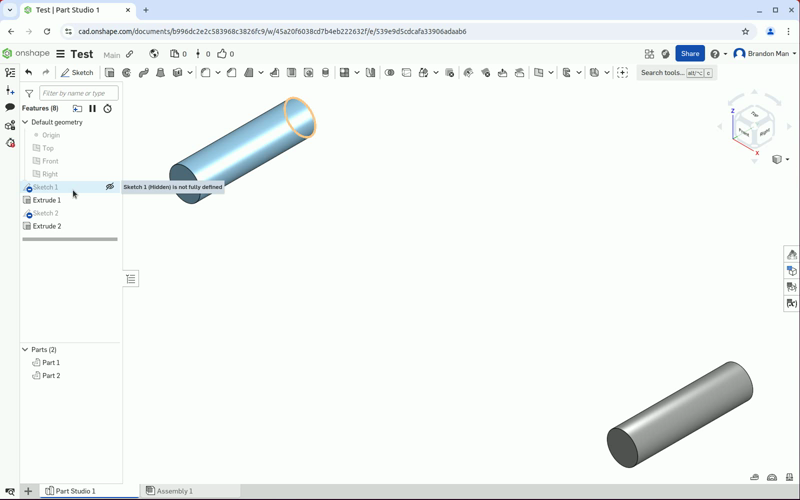
click(73, 189)